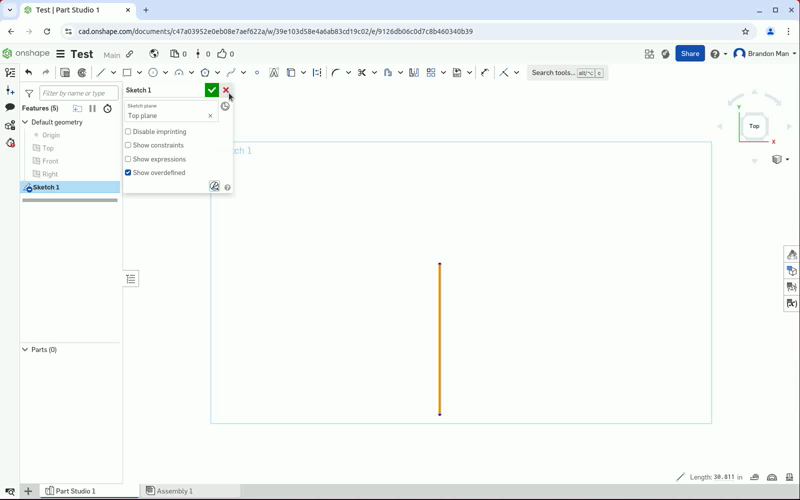
key(shift+h)
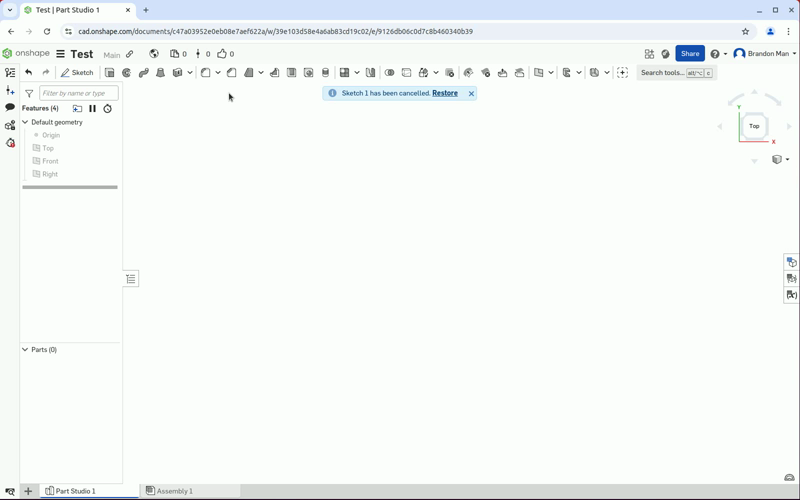
mouse_move(73, 352)
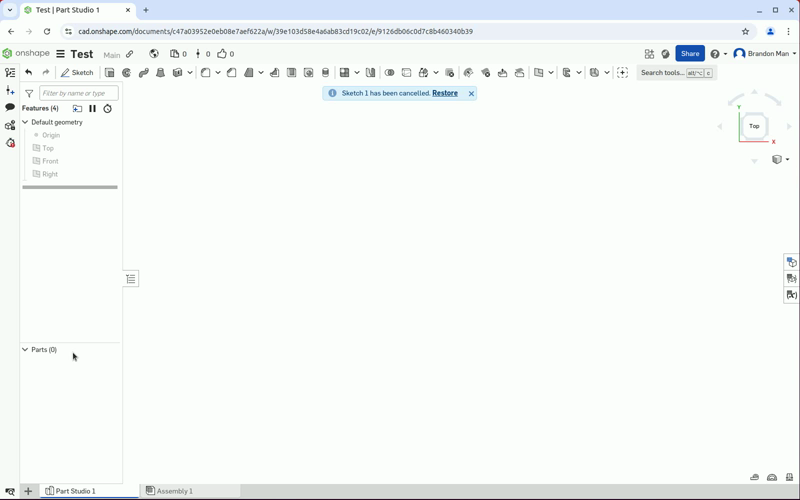
key(y)
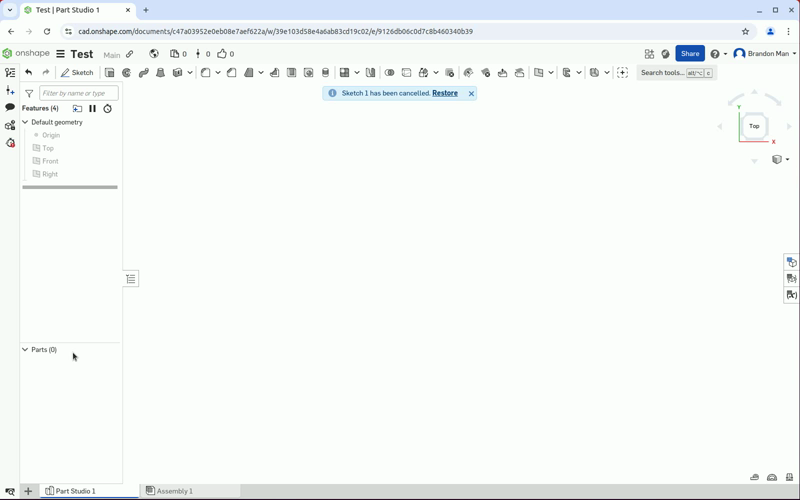
key(shift+p)
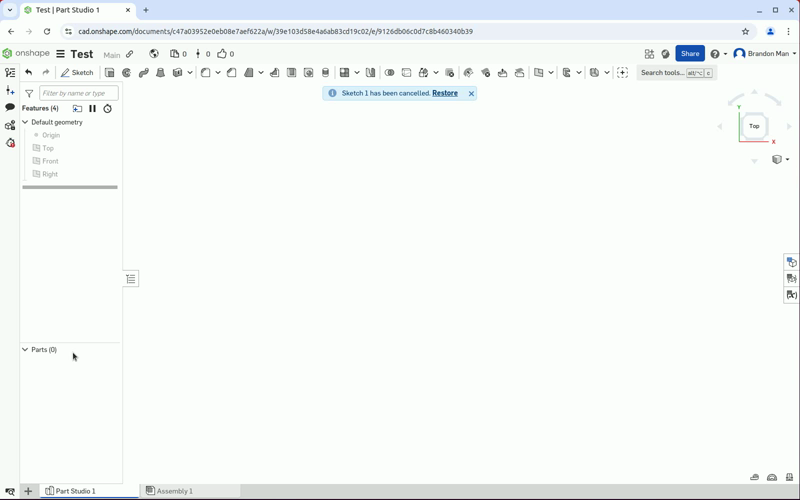
key(space)
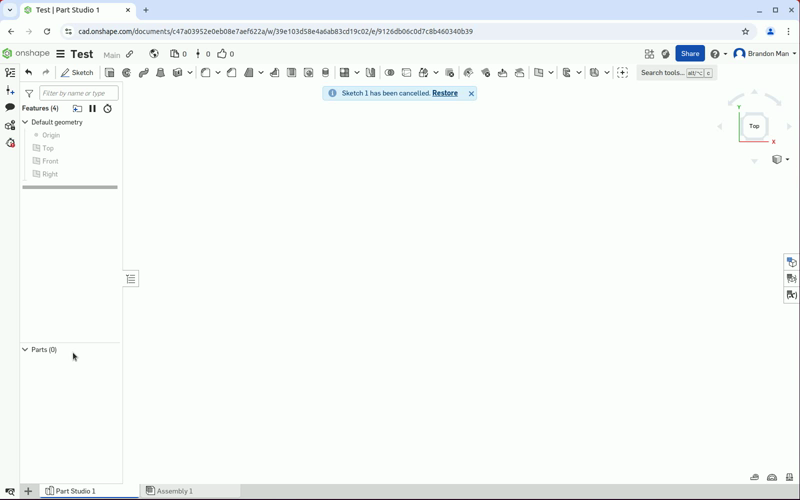
key_down(shift)
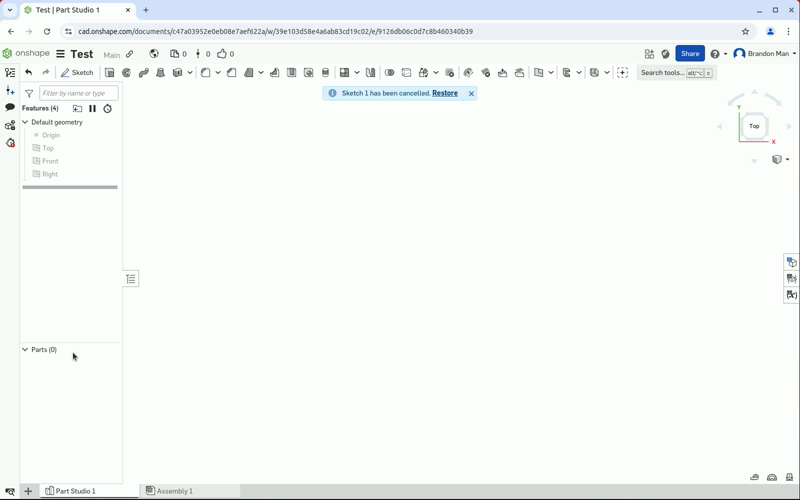
key(up)
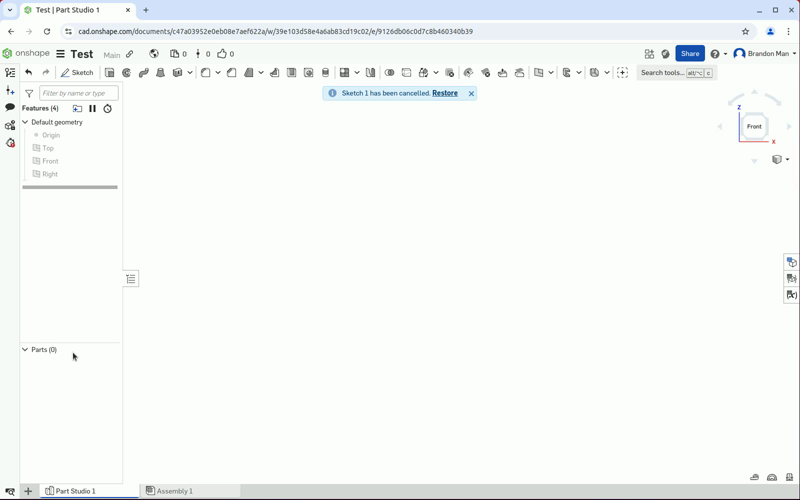
key_up(shift)
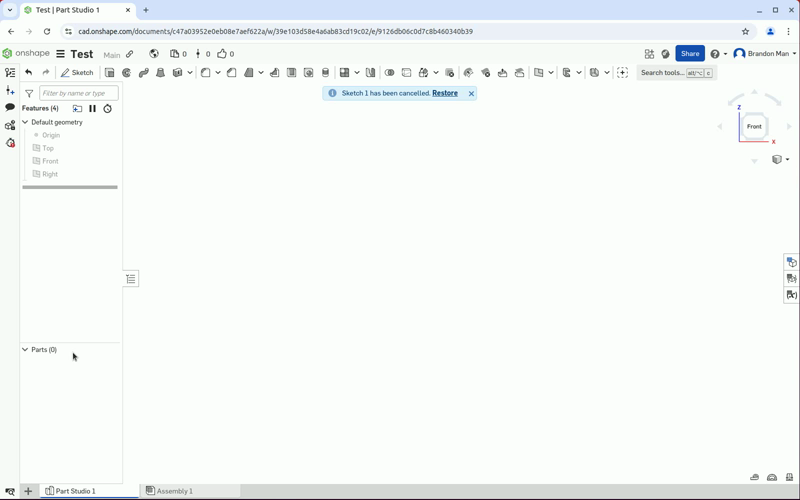
mouse_move(73, 352)
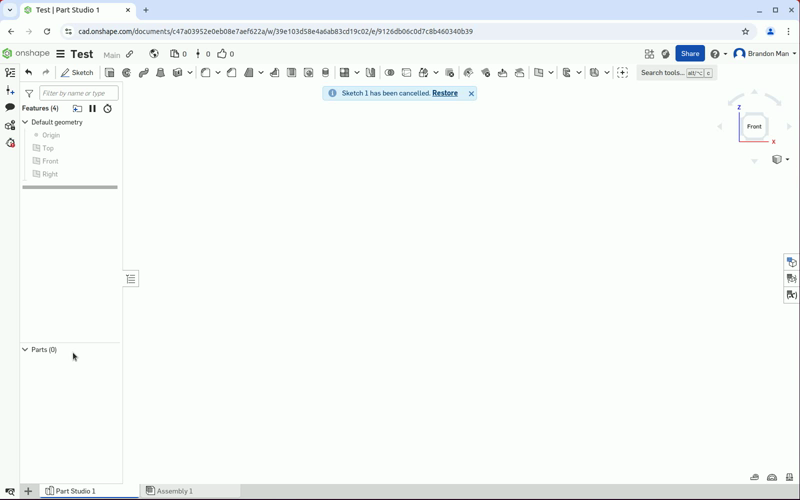
key(shift+y)
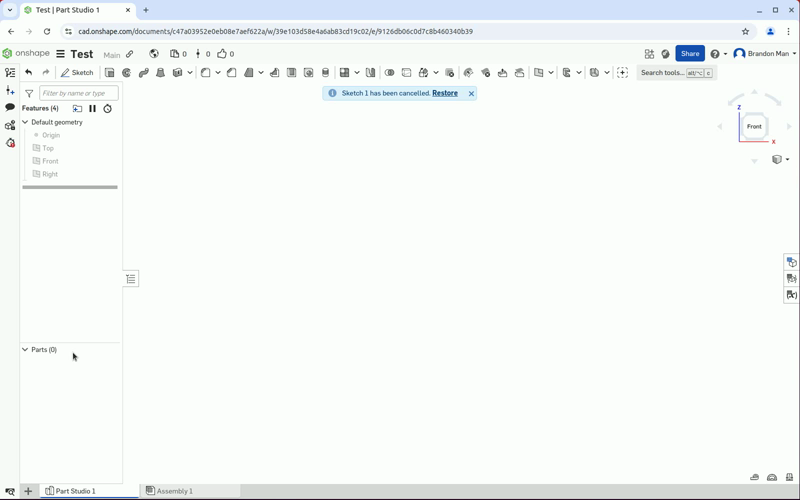
key(shift+s)
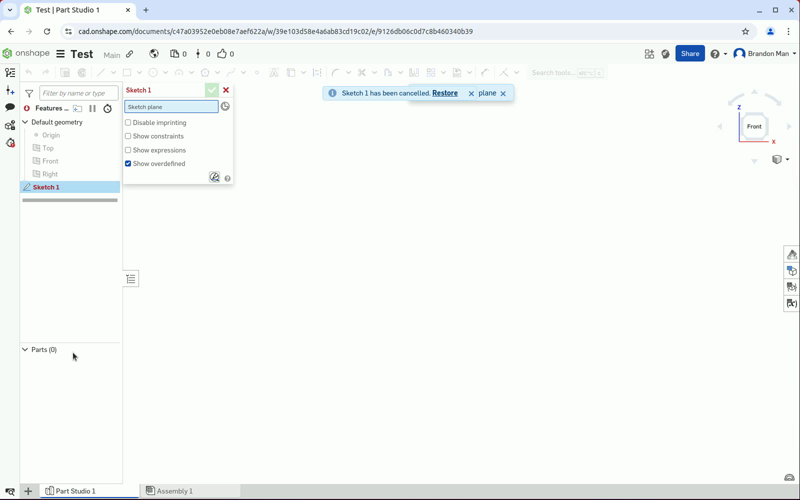
mouse_move(73, 163)
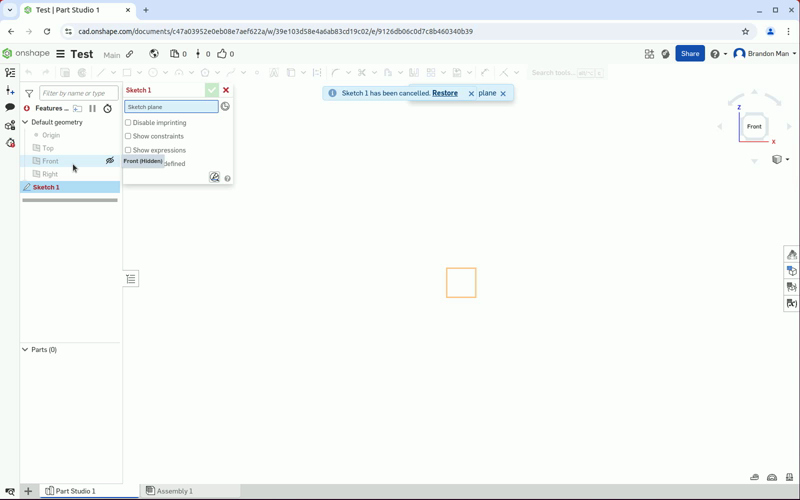
click(73, 163)
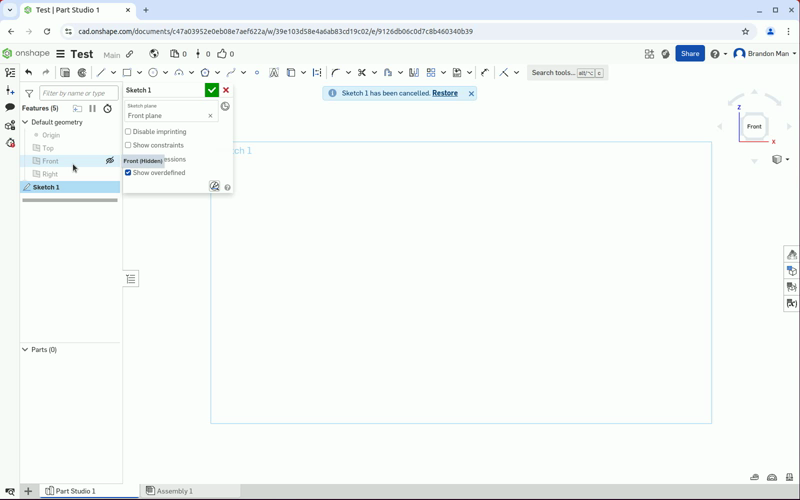
mouse_move(73, 352)
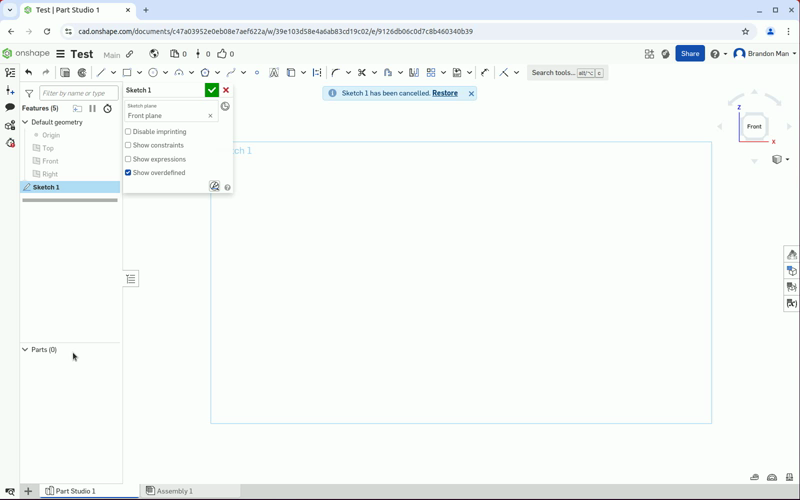
key(y)
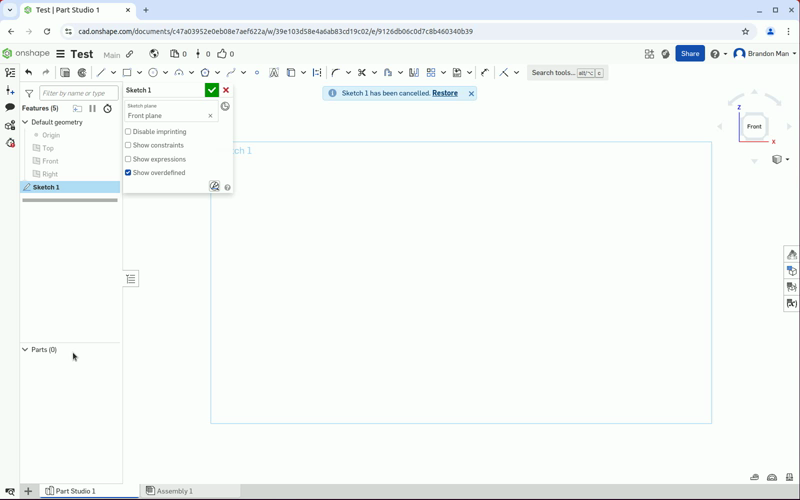
key(l)
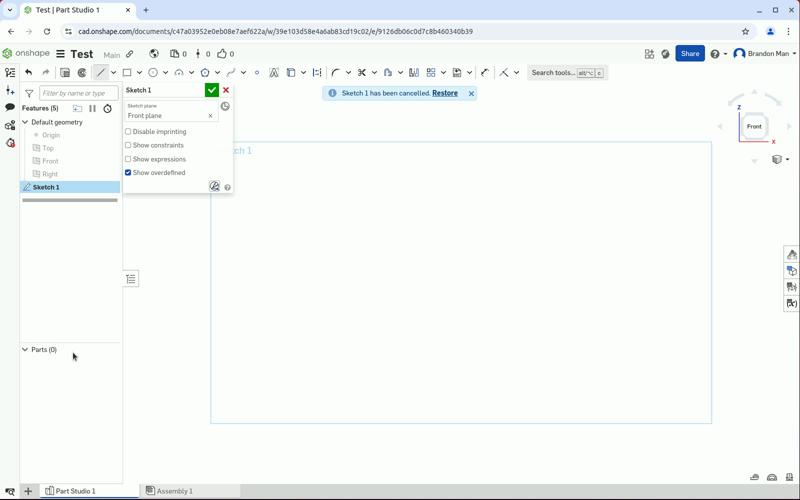
key_down(shift)
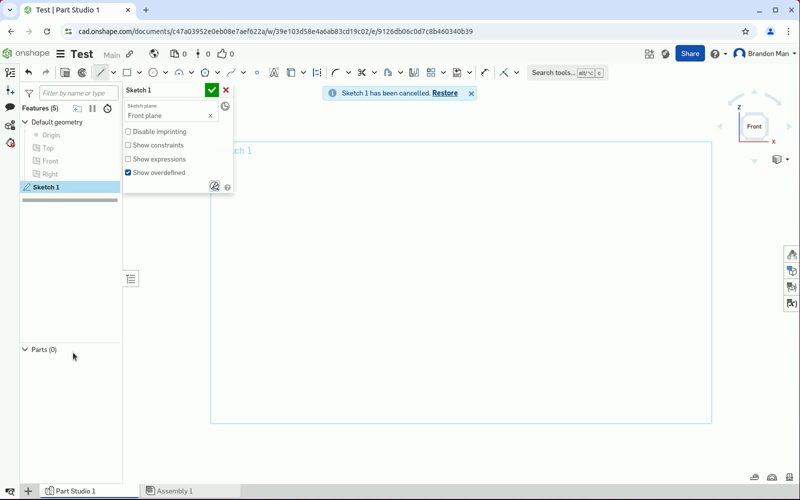
mouse_move(404, 395)
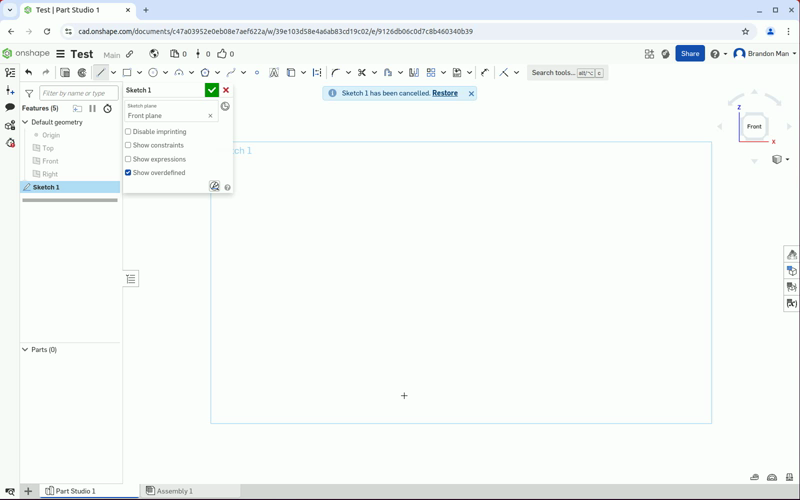
click(404, 395)
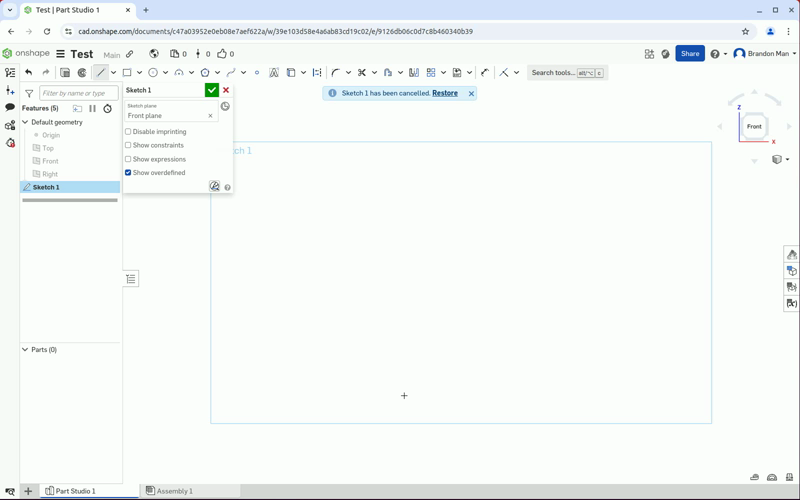
key_up(shift)
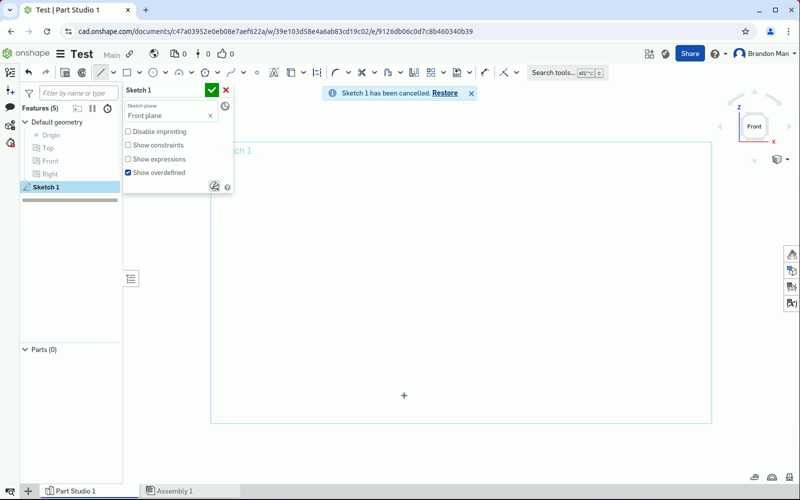
key_down(shift)
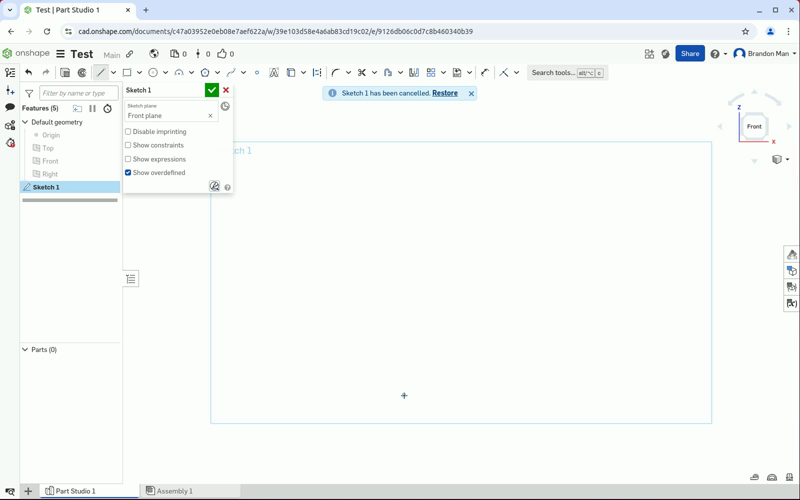
mouse_move(517, 395)
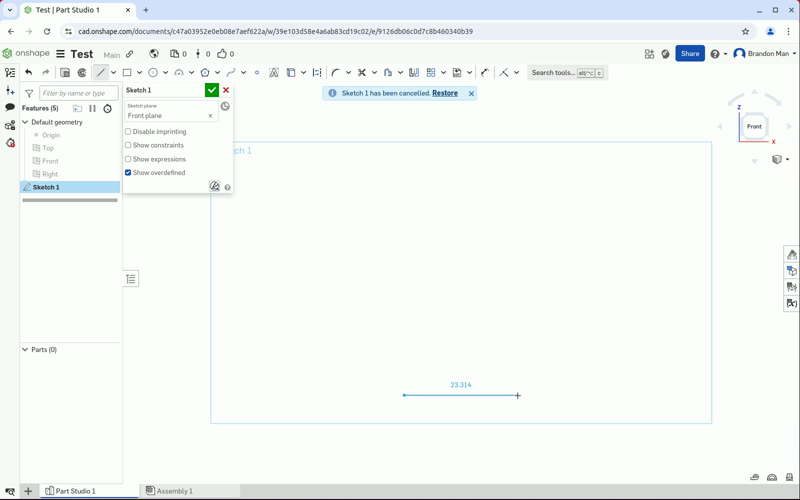
click(517, 395)
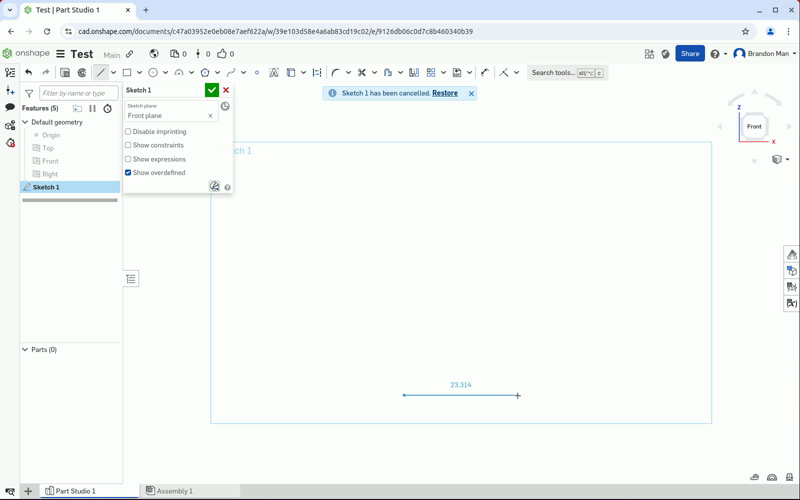
key_up(shift)
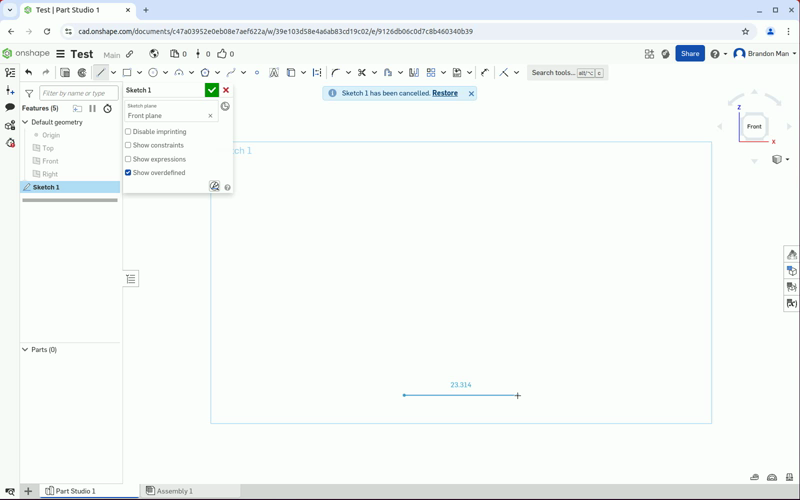
key_down(shift)
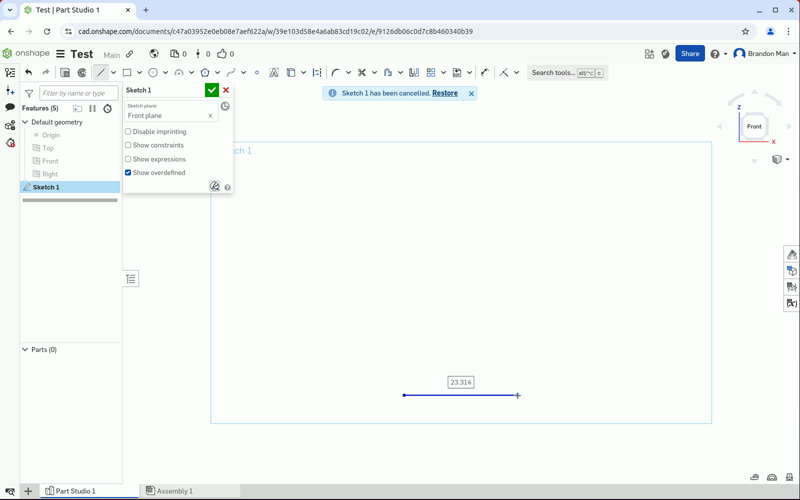
mouse_move(517, 171)
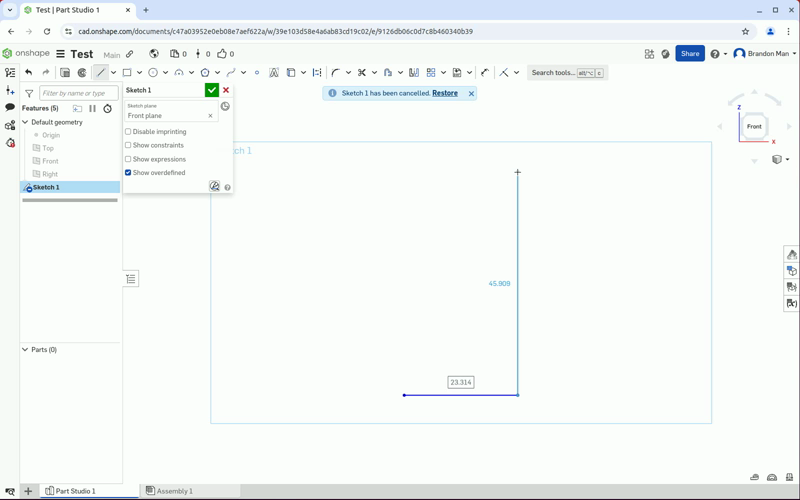
click(517, 171)
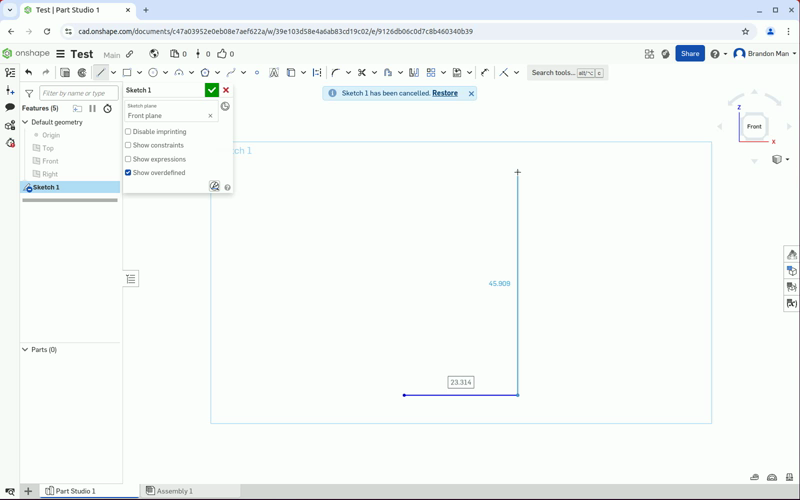
key_up(shift)
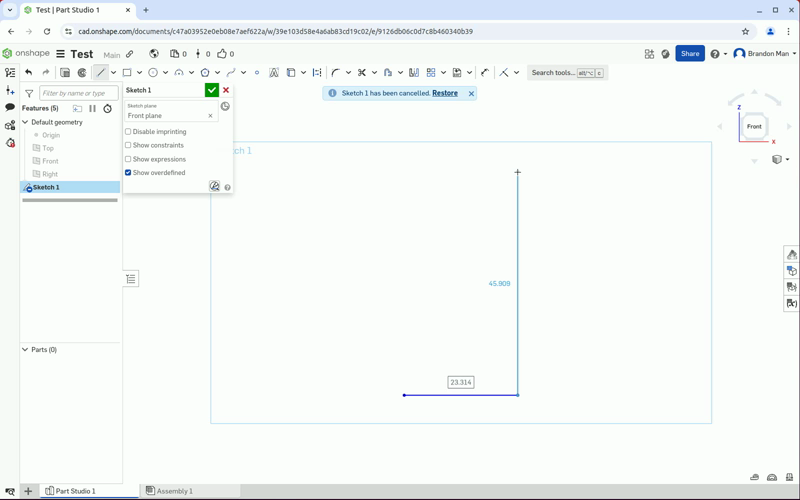
key_down(shift)
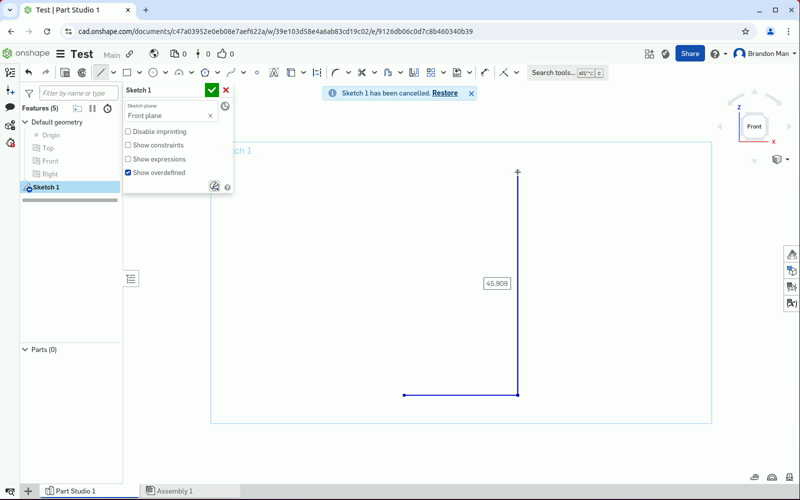
mouse_move(404, 171)
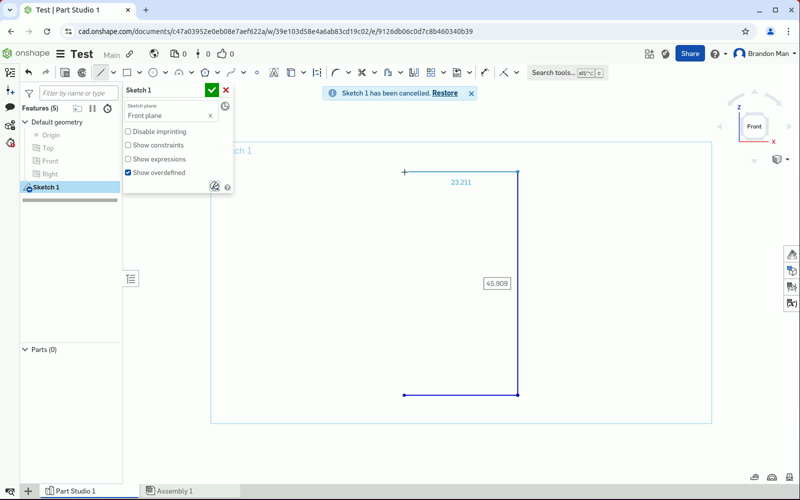
click(404, 171)
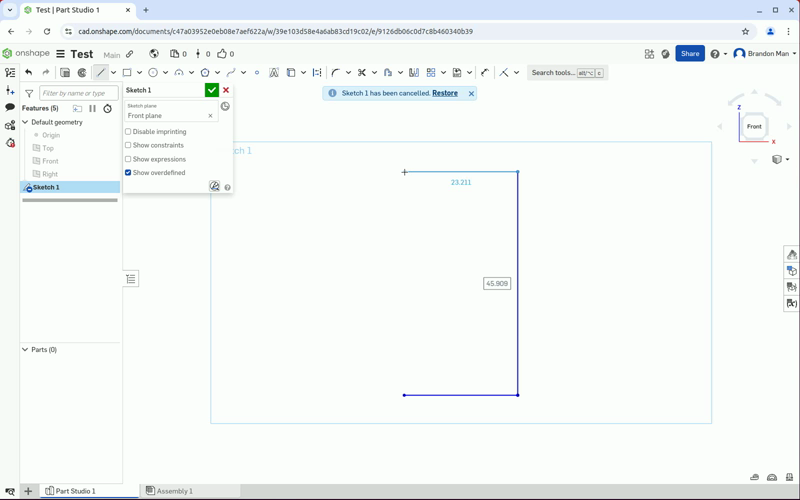
key_up(shift)
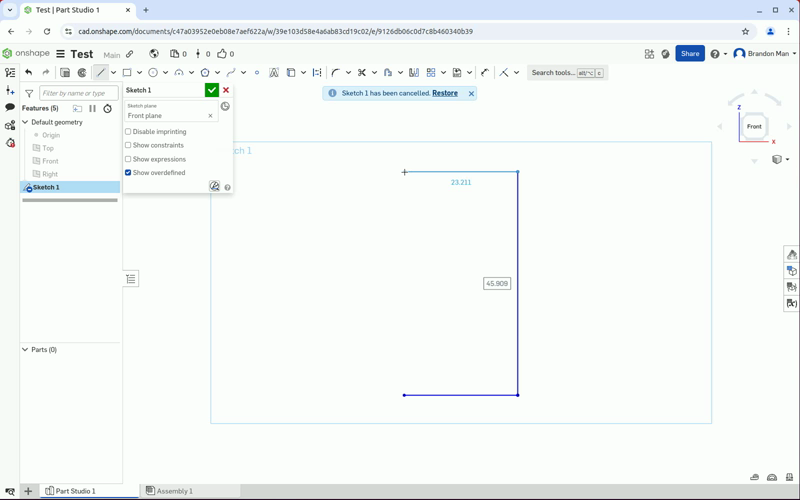
key_down(shift)
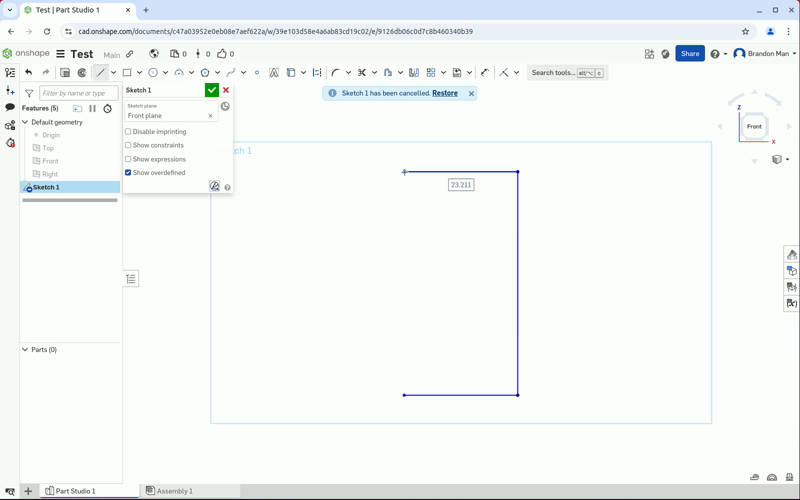
mouse_move(434, 171)
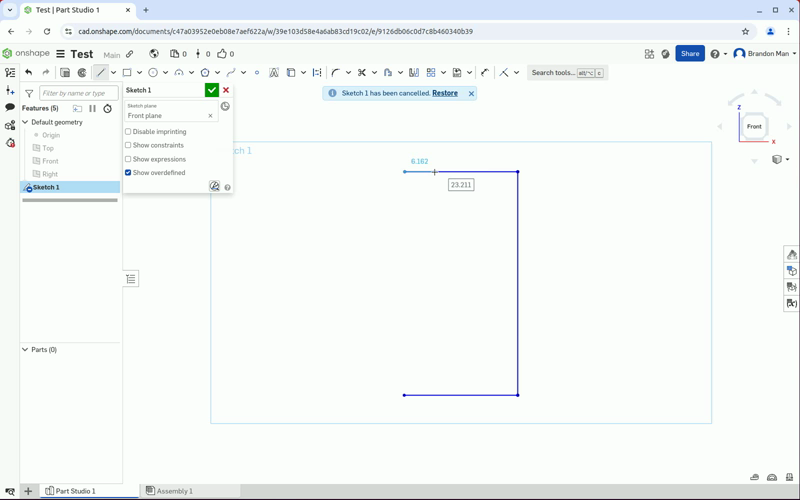
mouse_move(404, 223)
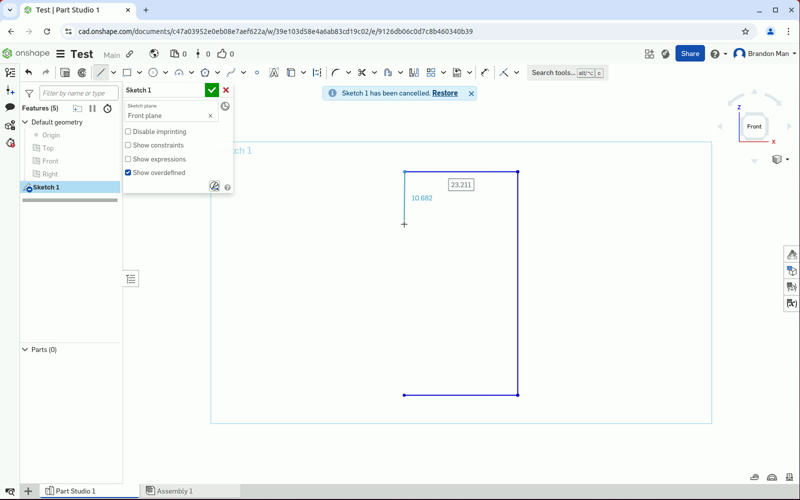
click(404, 223)
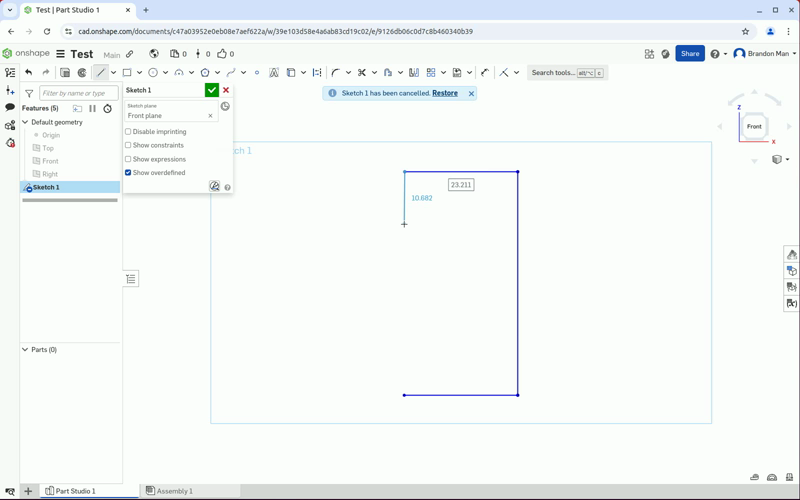
key_up(shift)
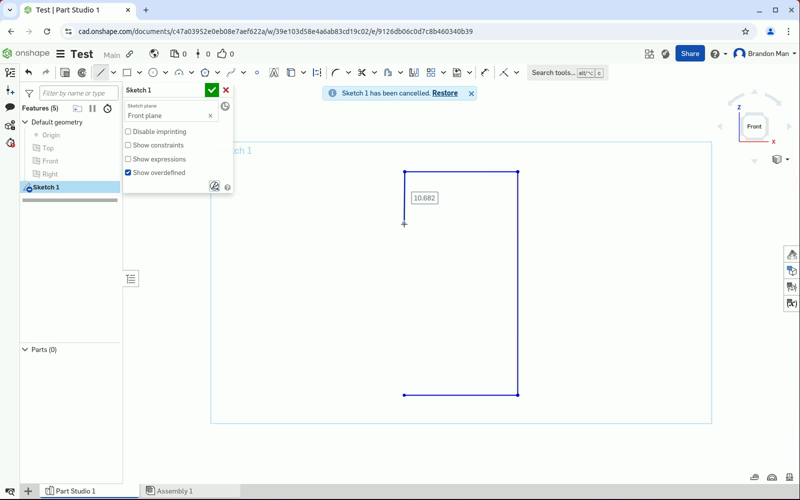
key_down(shift)
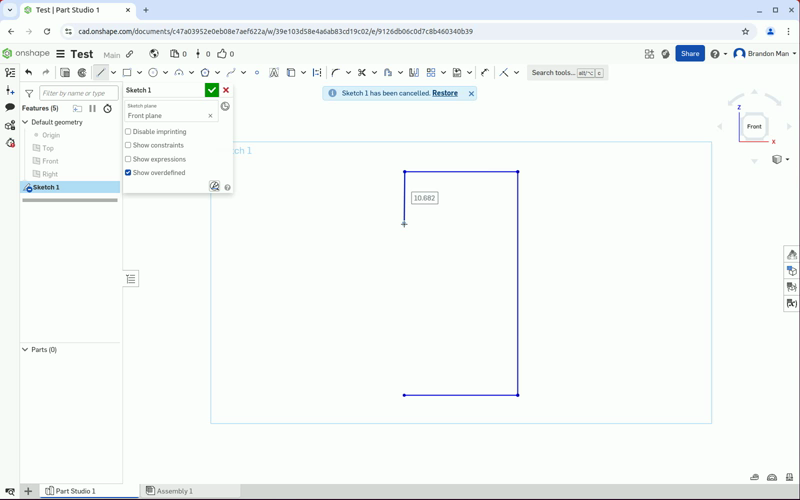
mouse_move(434, 223)
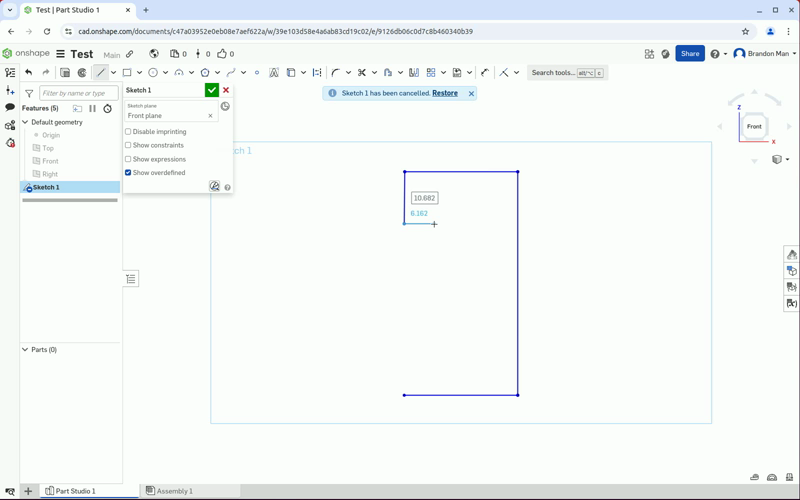
mouse_move(404, 256)
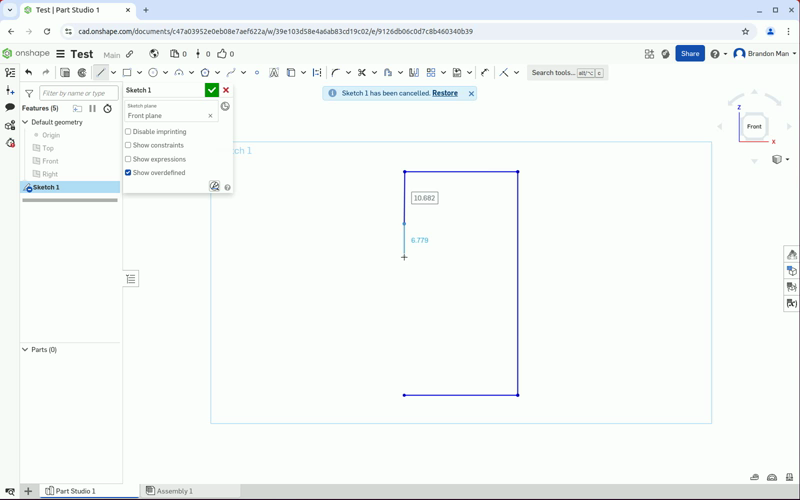
click(404, 256)
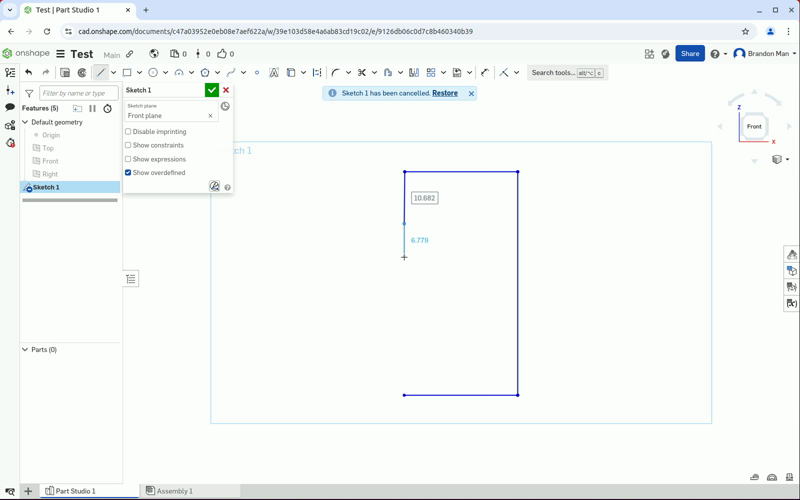
key_up(shift)
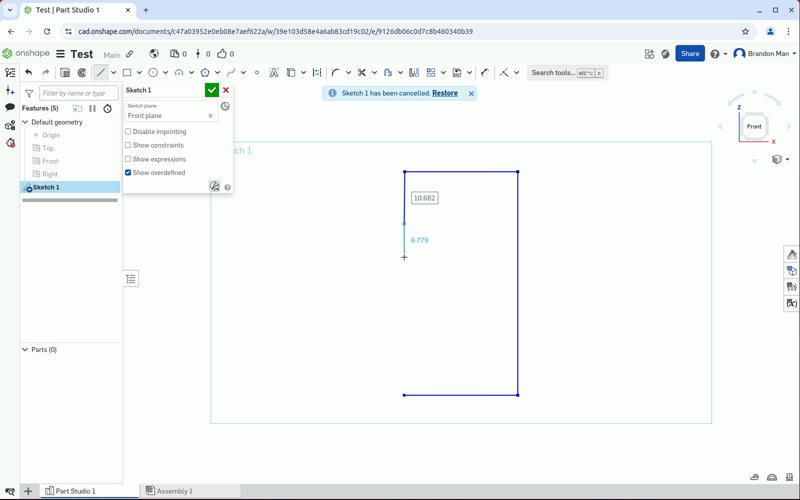
key_down(shift)
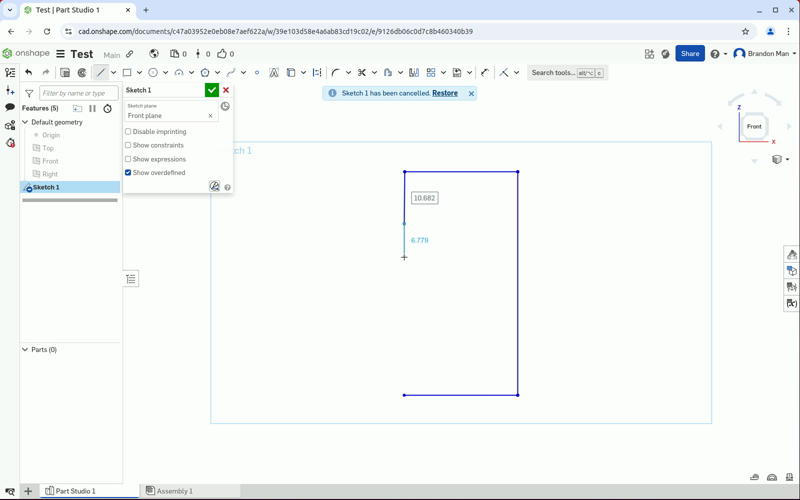
mouse_move(404, 395)
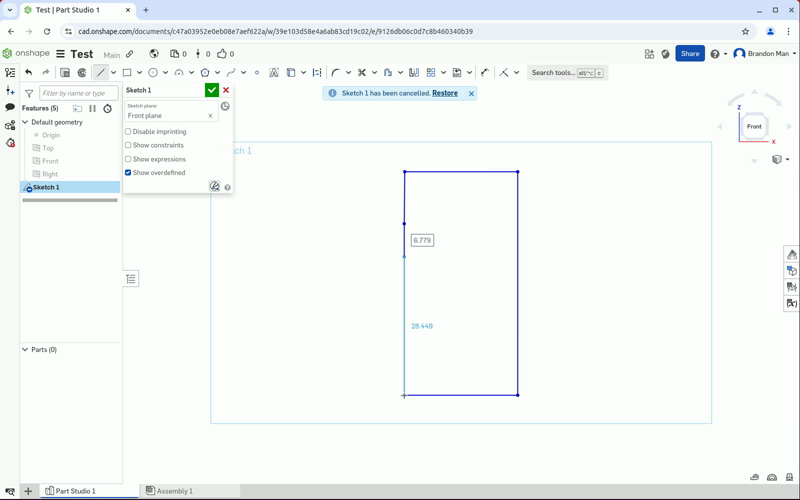
key_up(shift)
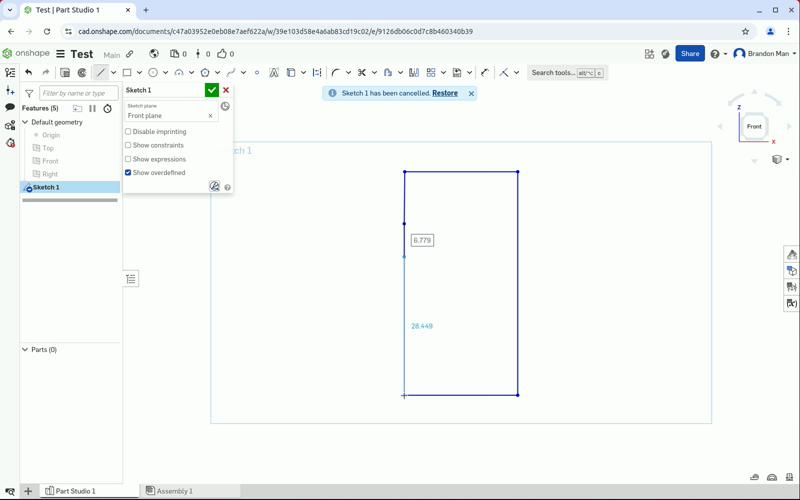
click(404, 395)
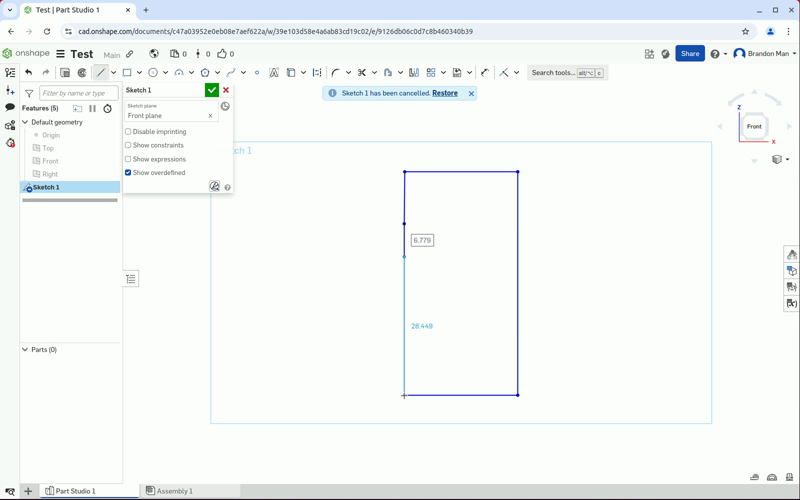
key(esc)
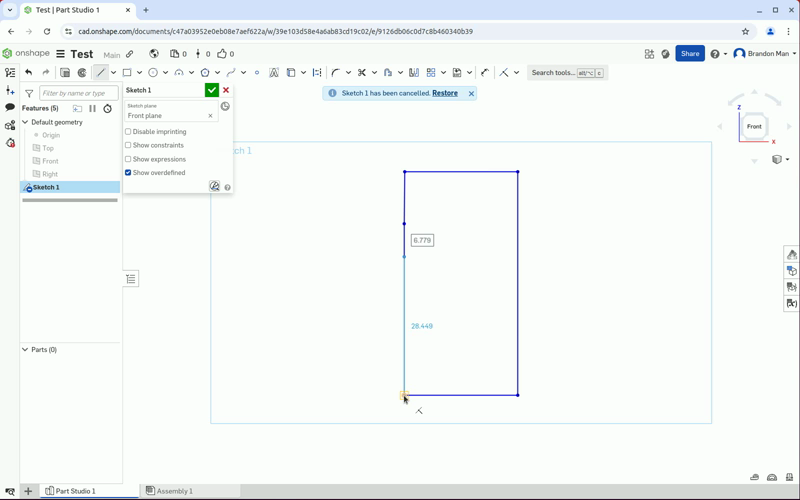
key(c)
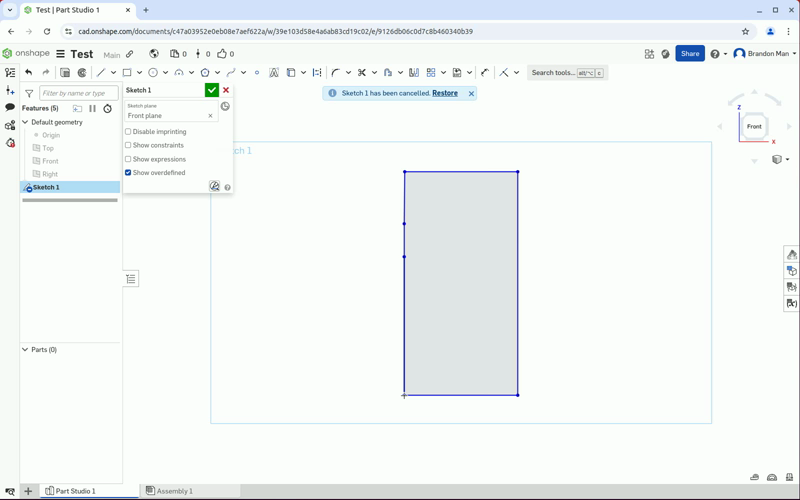
key_down(shift)
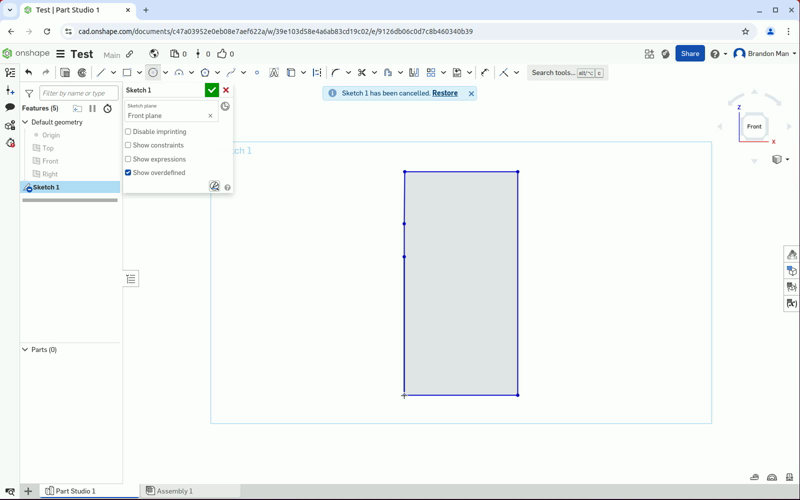
mouse_move(461, 339)
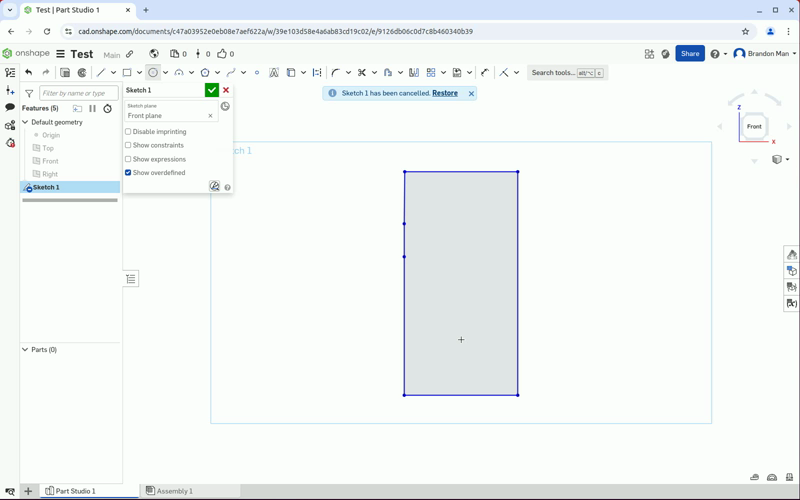
click(461, 339)
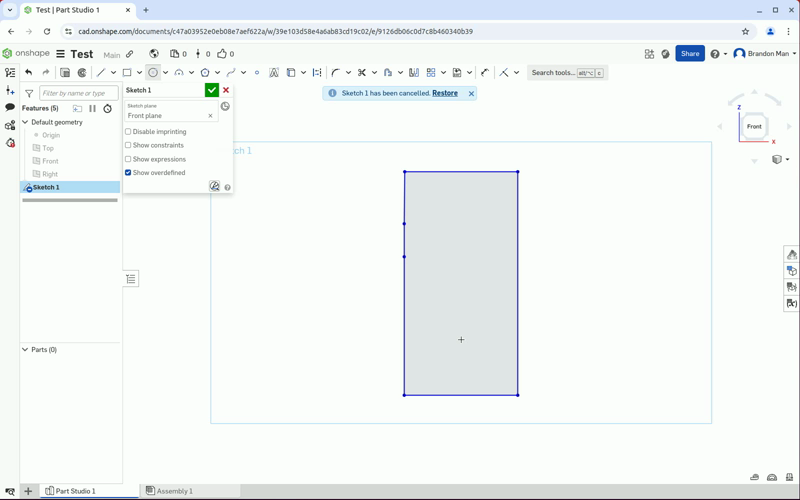
key_up(shift)
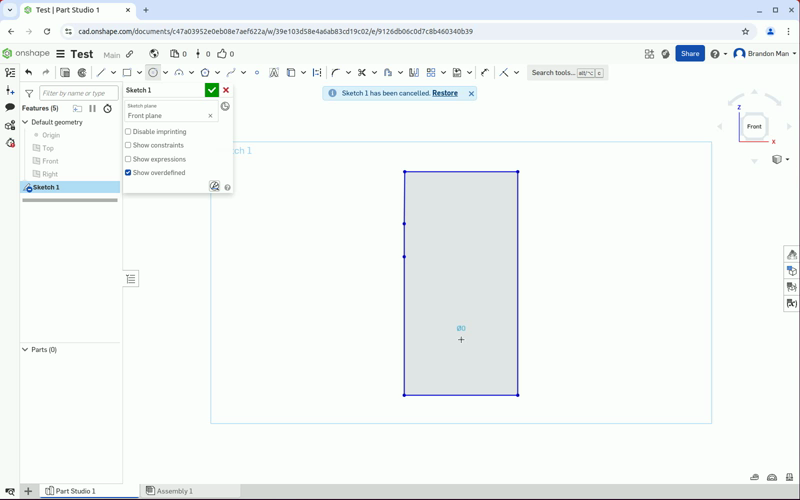
mouse_move(489, 339)
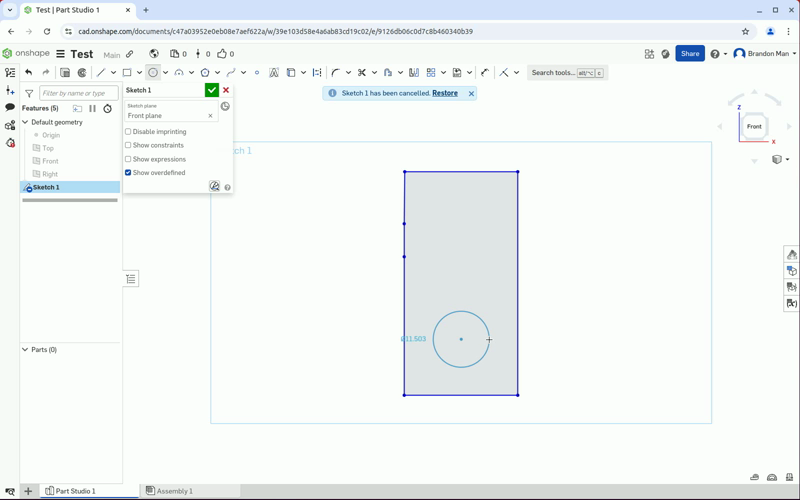
click(489, 339)
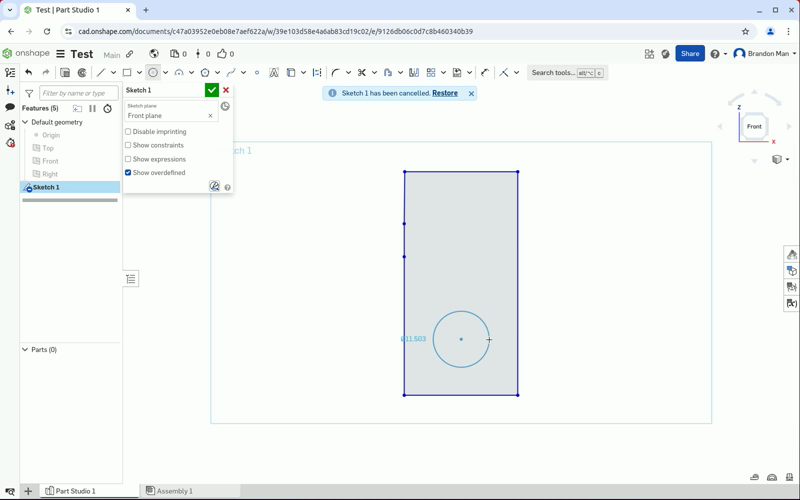
key(esc)
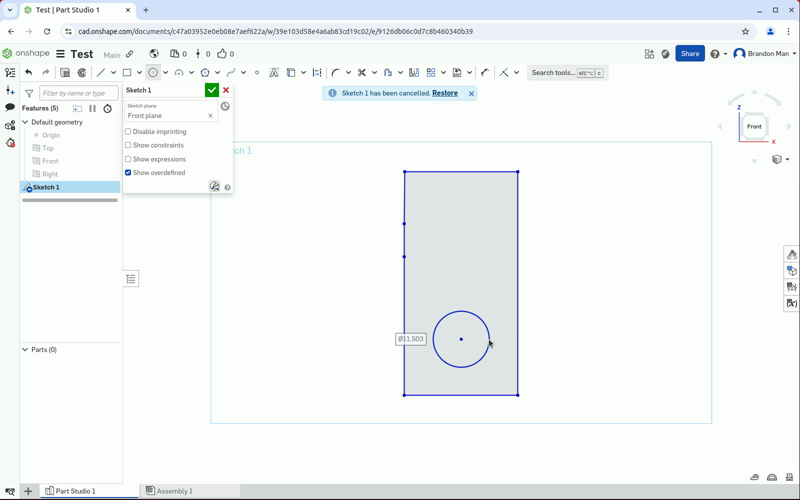
mouse_move(445, 210)
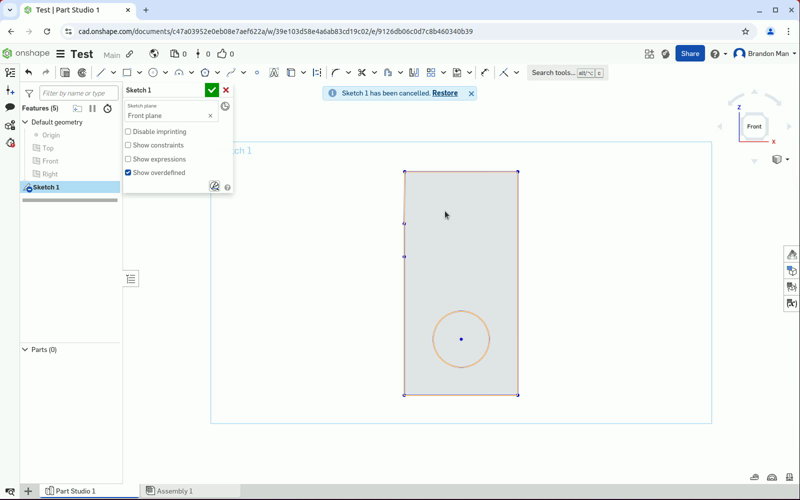
click(445, 210)
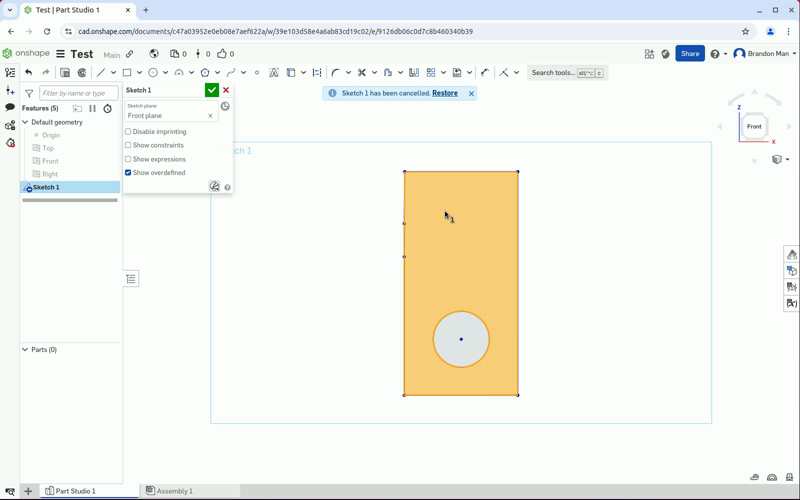
mouse_move(73, 352)
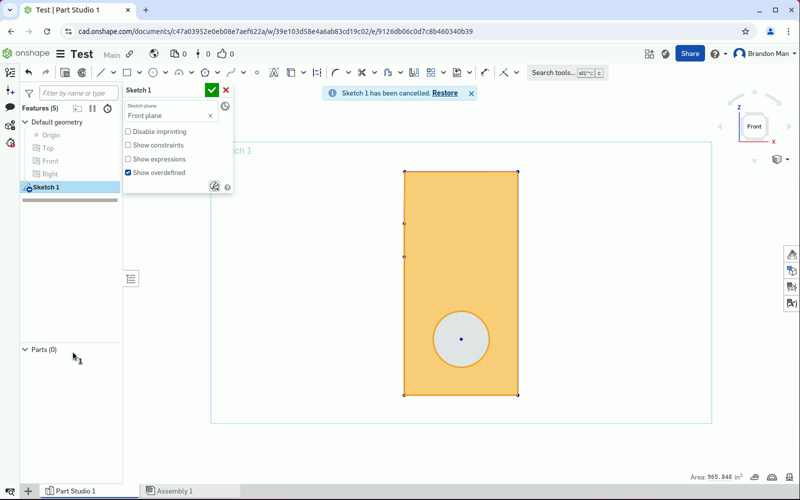
key(shift+y)
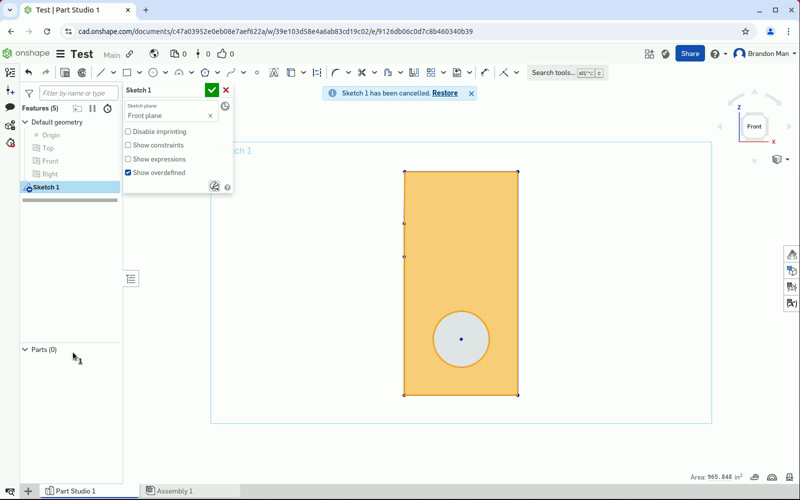
key(shift+e)
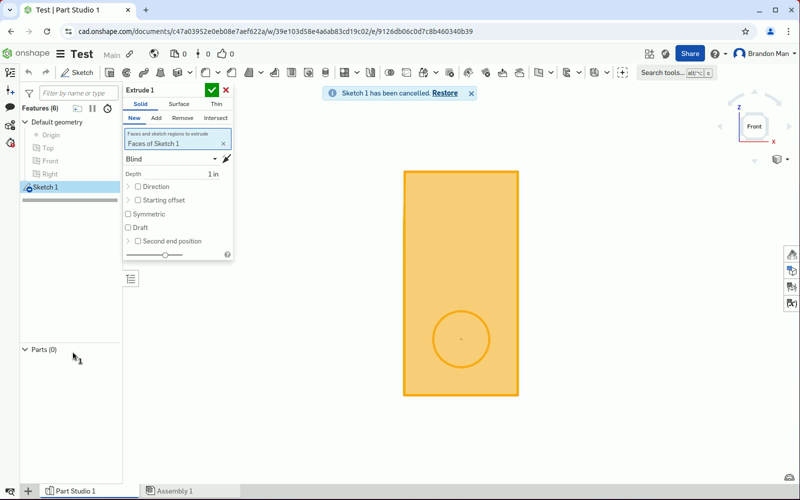
mouse_move(143, 106)
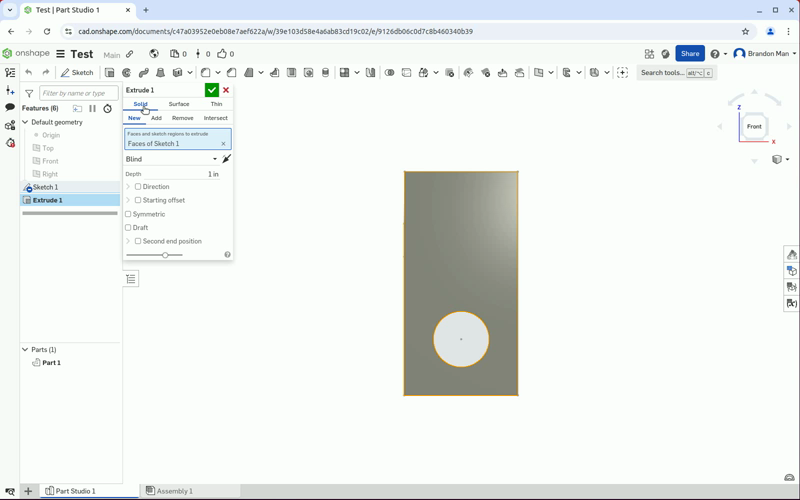
click(143, 106)
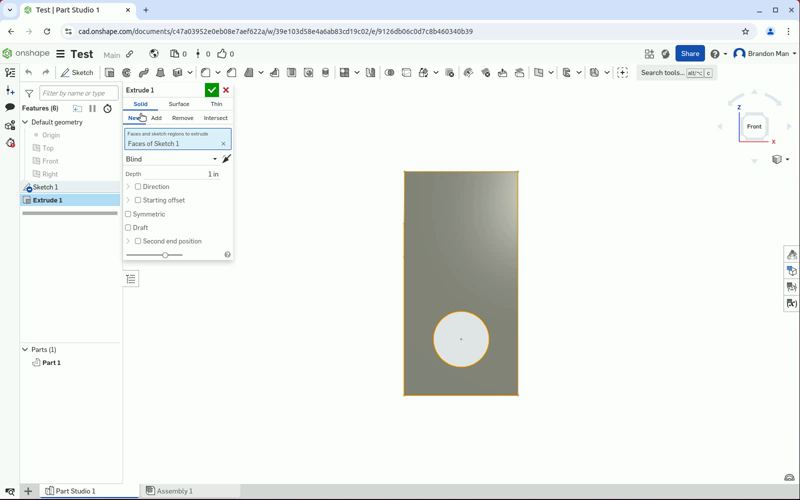
mouse_move(137, 120)
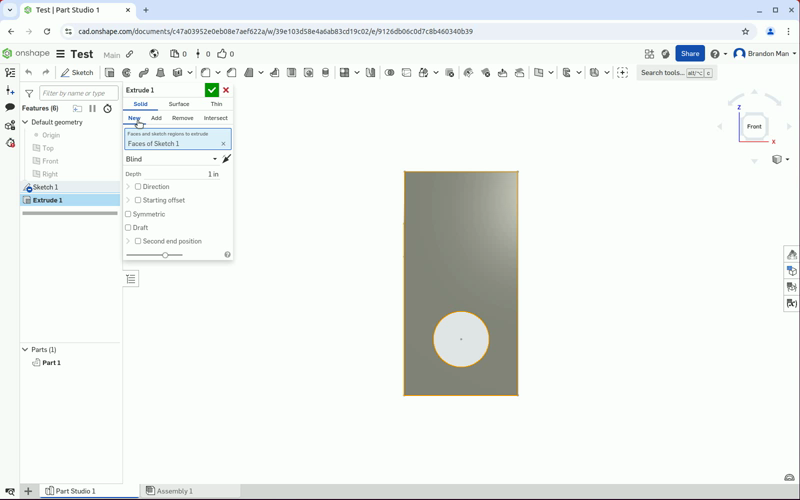
click(137, 120)
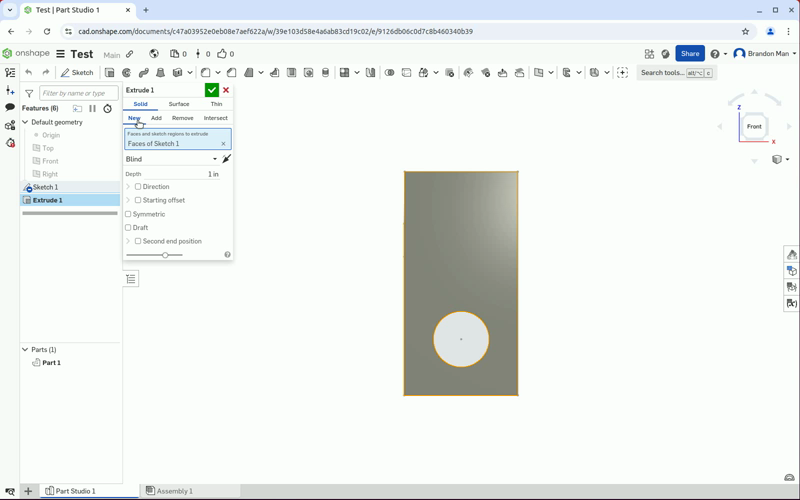
key(tab, 4)
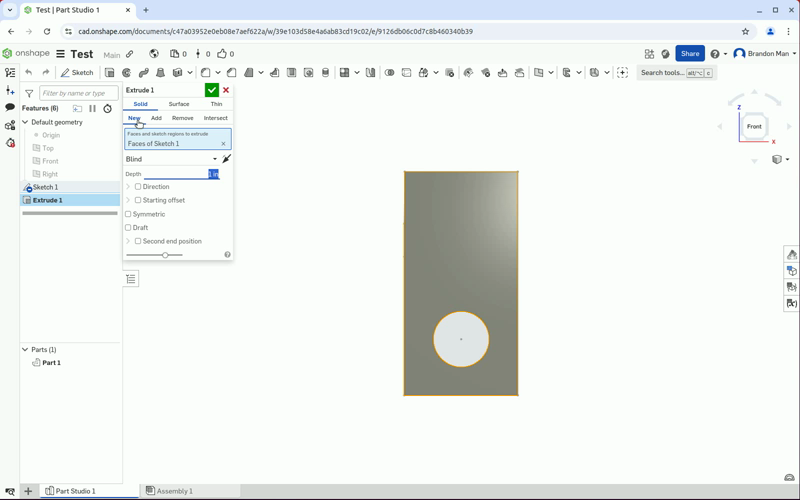
text(17.331)
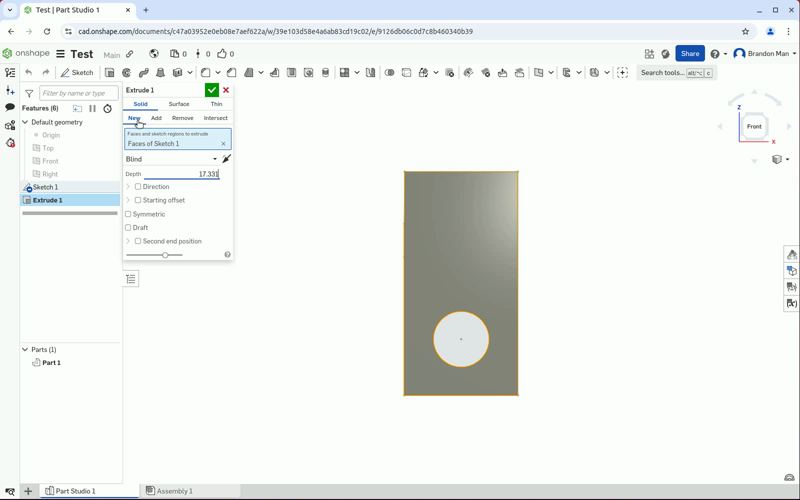
key(enter)
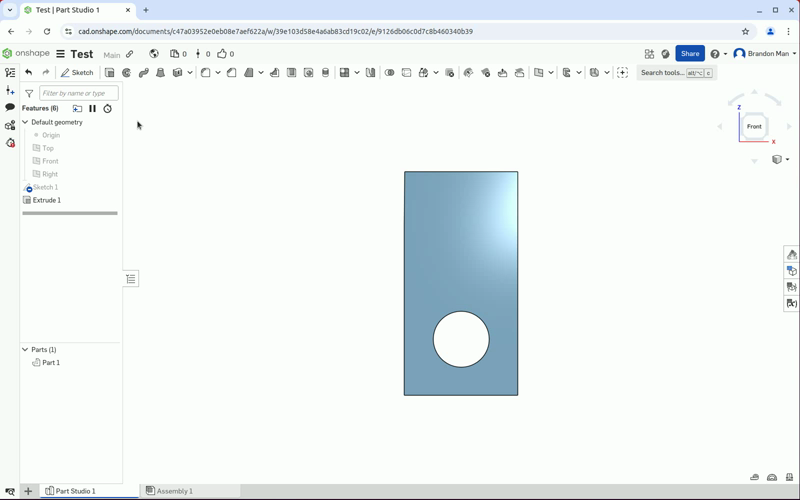
key(shift+h)
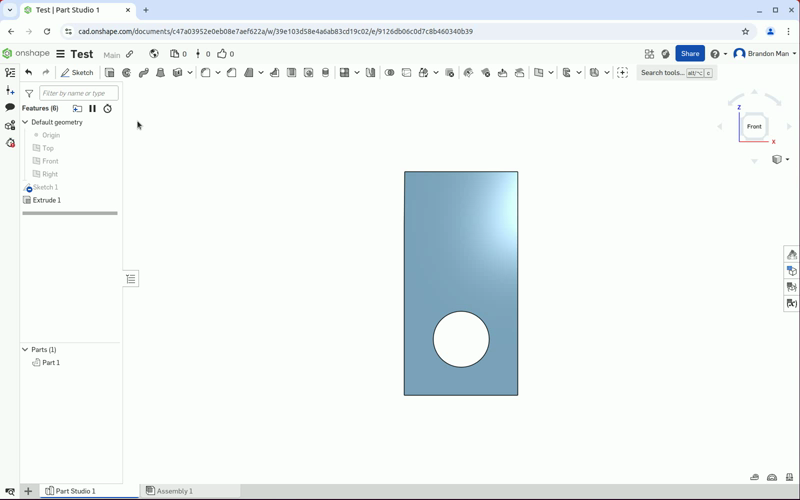
key(shift+h)
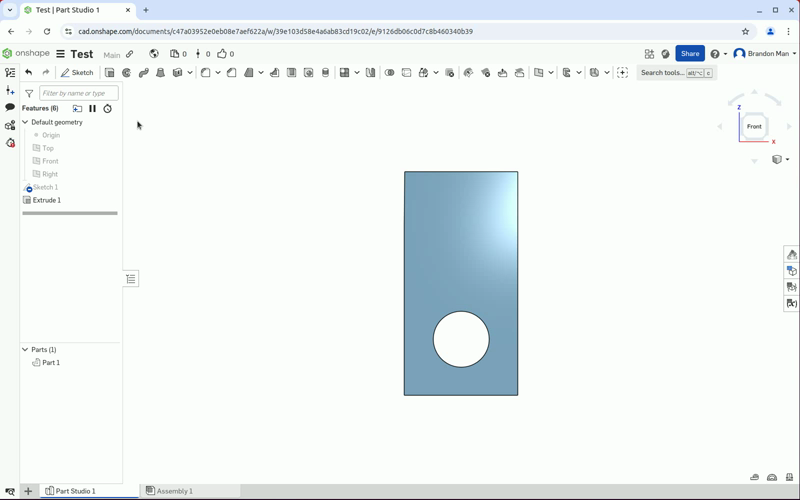
mouse_move(73, 189)
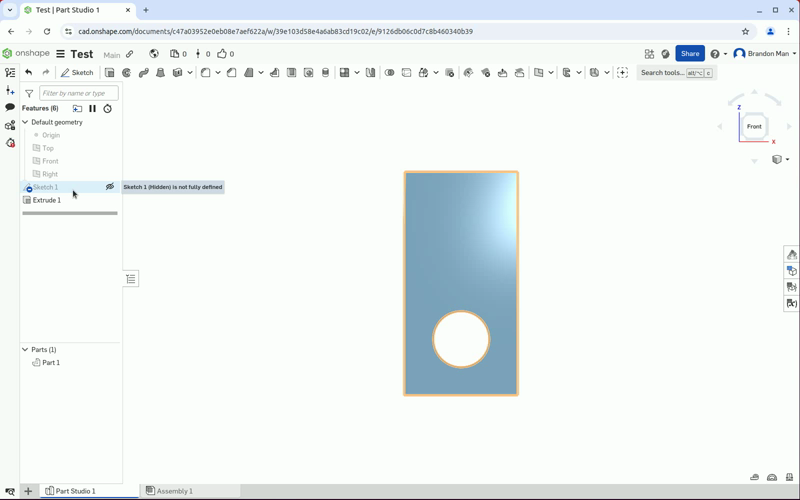
click(73, 189)
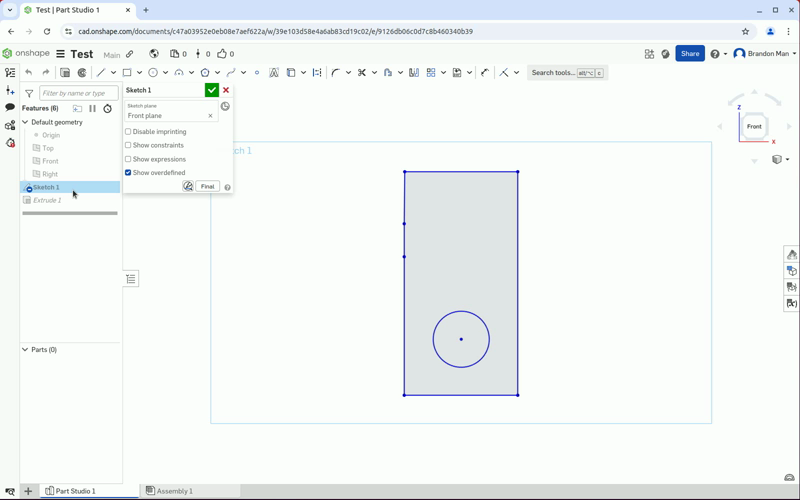
mouse_move(229, 92)
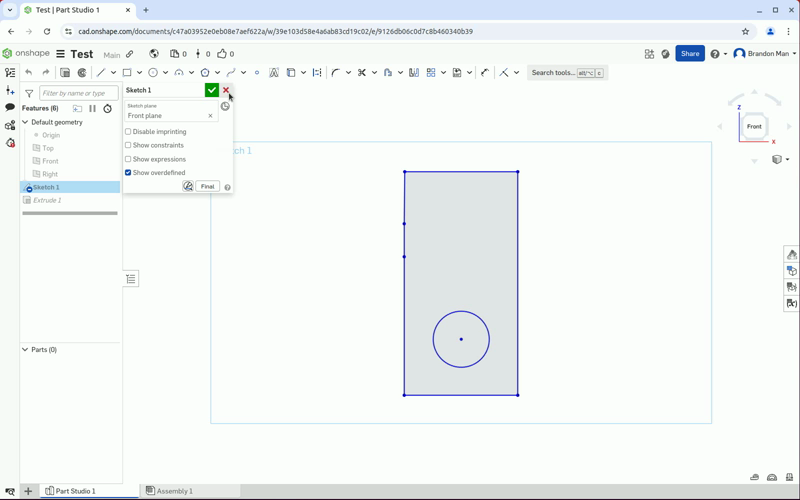
click(229, 92)
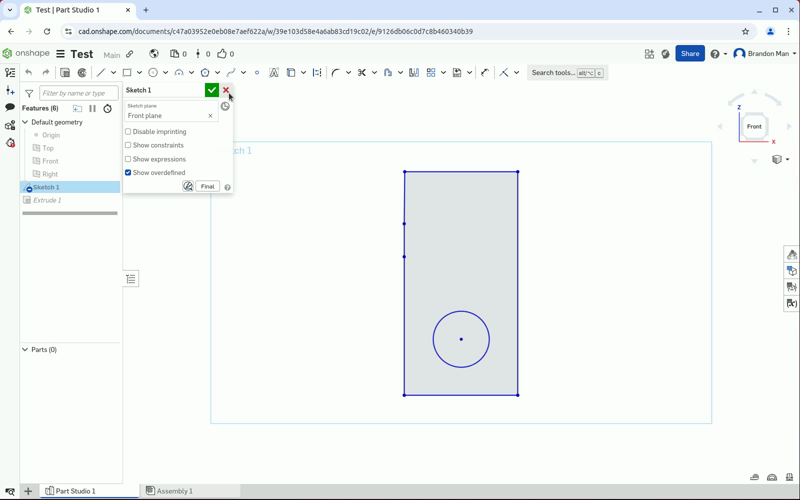
key(shift+s)
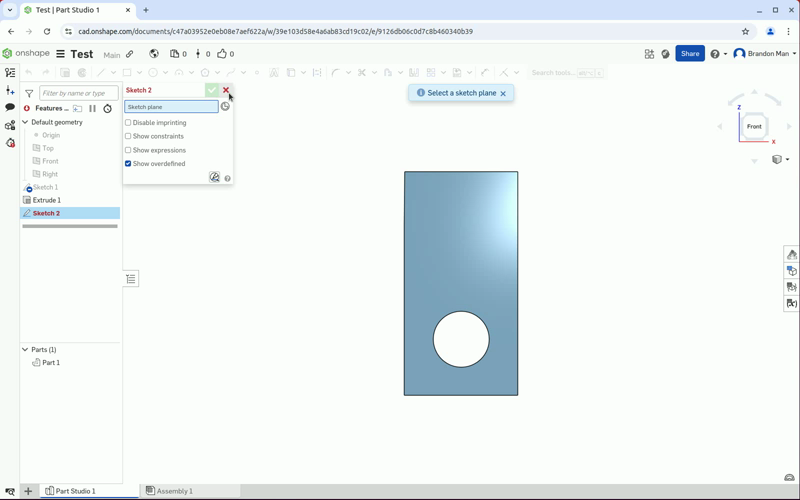
mouse_move(73, 163)
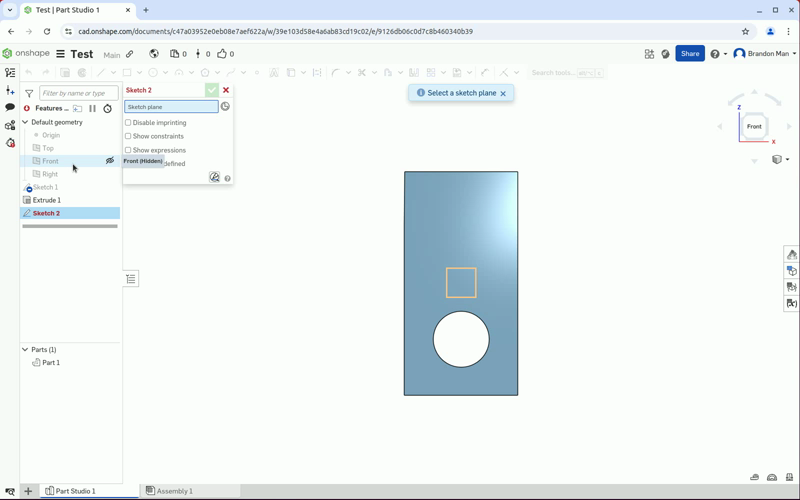
click(73, 163)
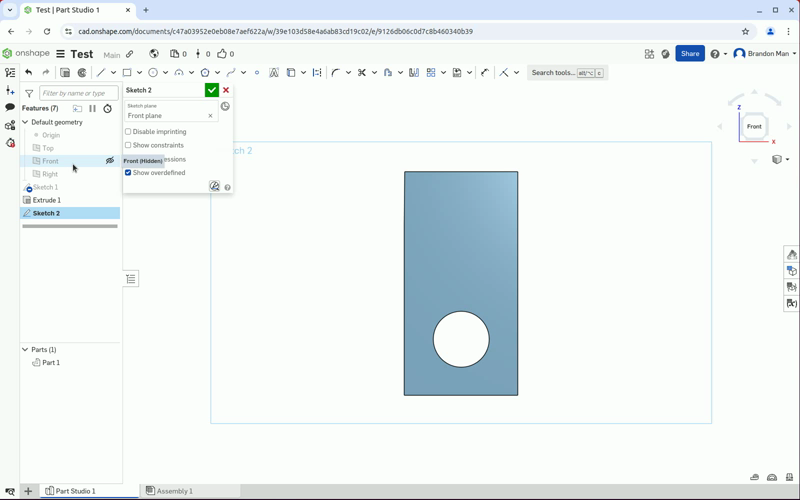
mouse_move(73, 352)
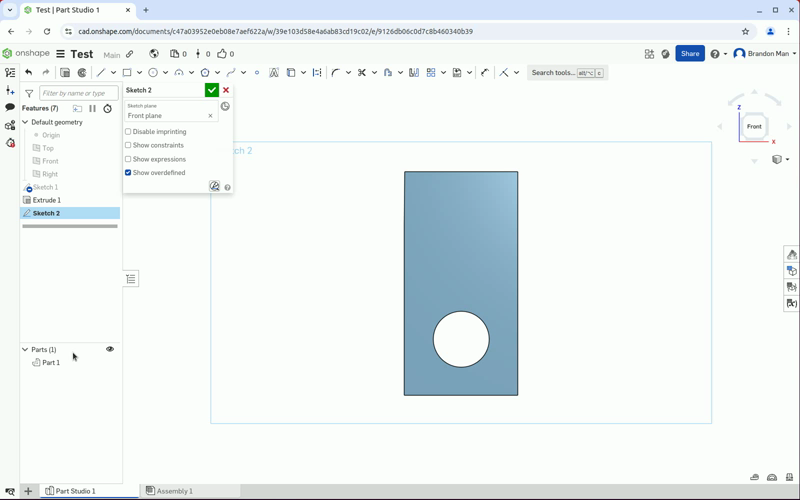
key(y)
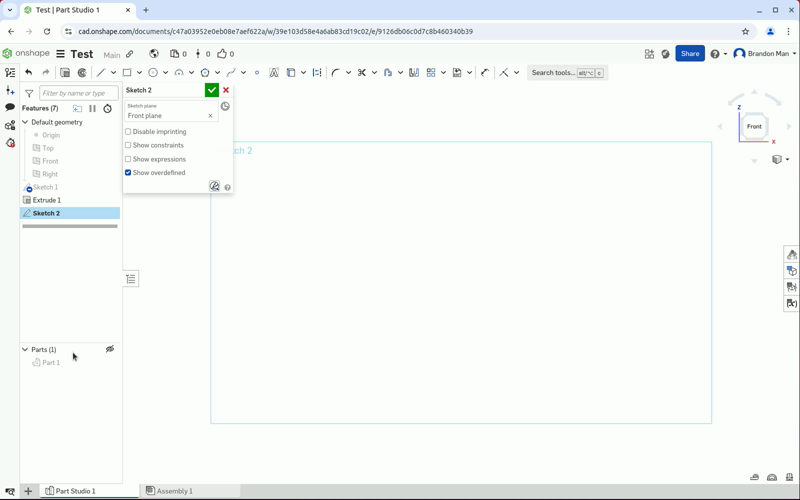
key(l)
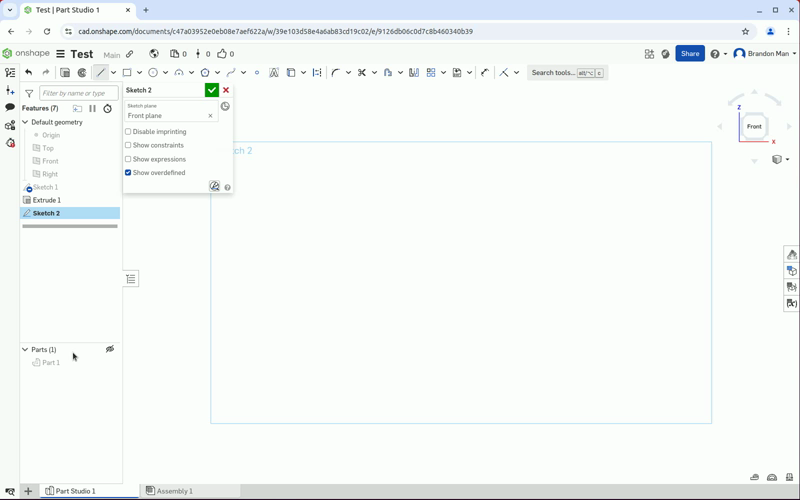
key_down(shift)
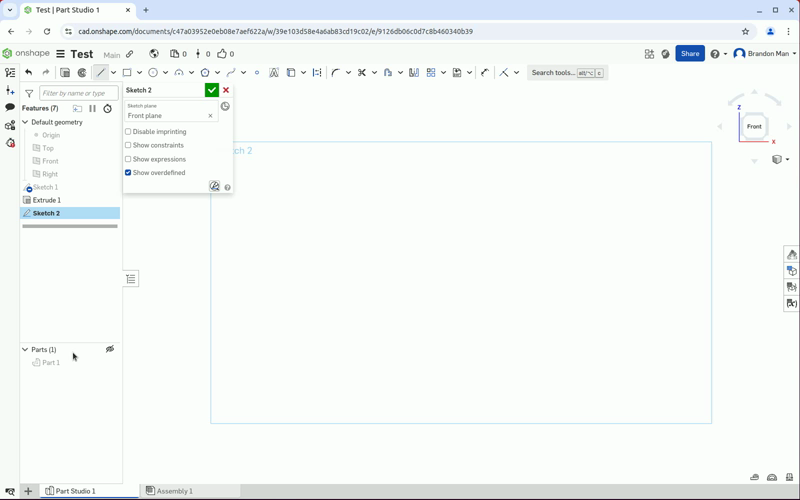
mouse_move(348, 395)
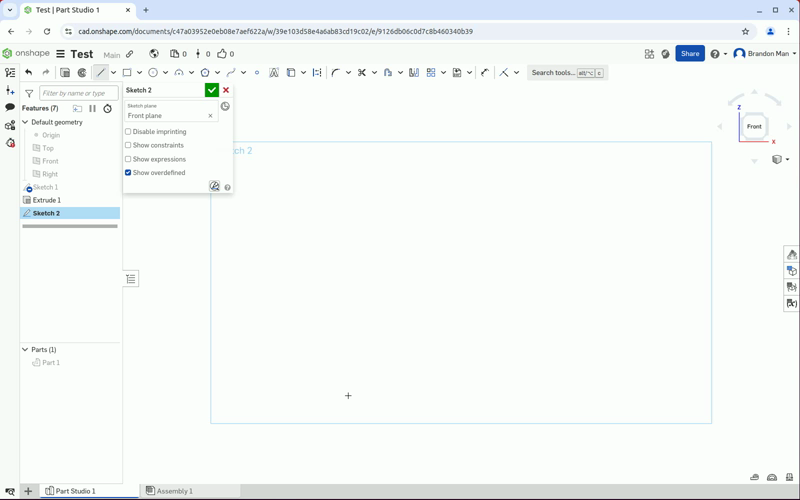
click(348, 395)
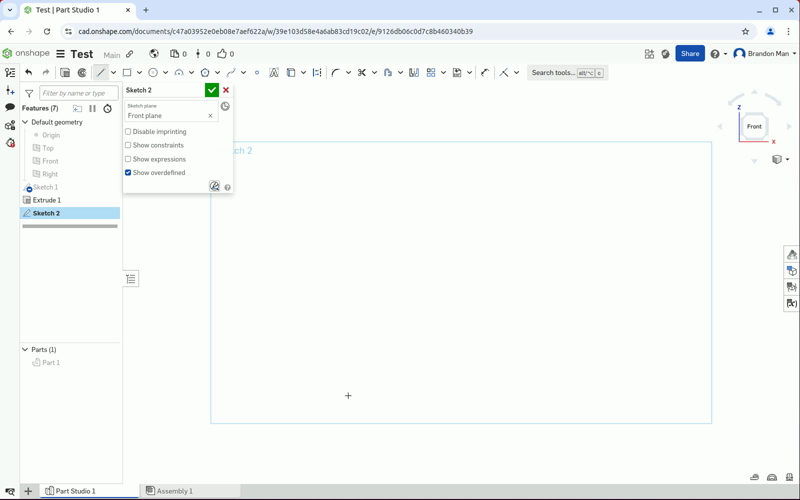
key_up(shift)
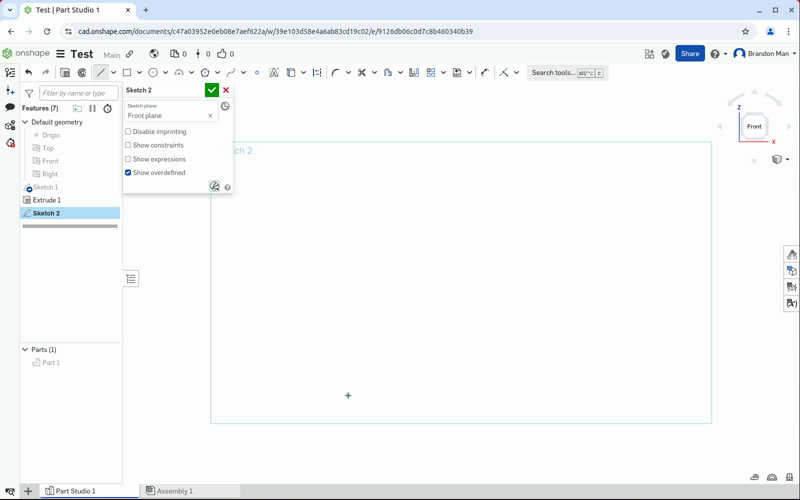
key_down(shift)
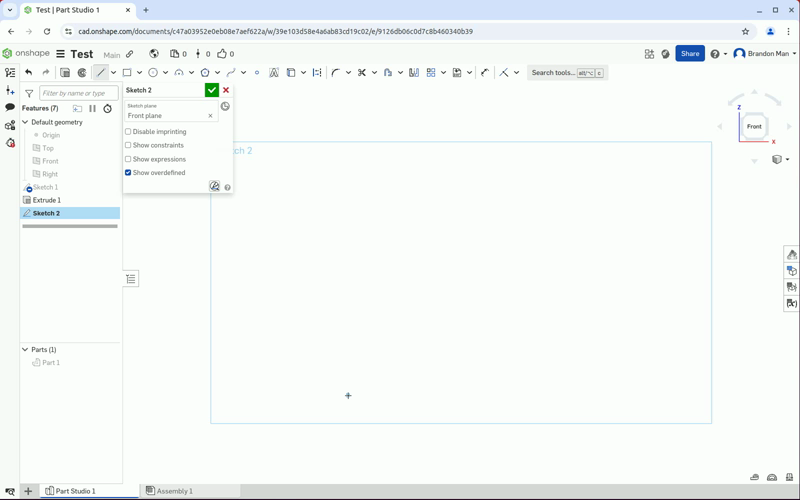
mouse_move(378, 395)
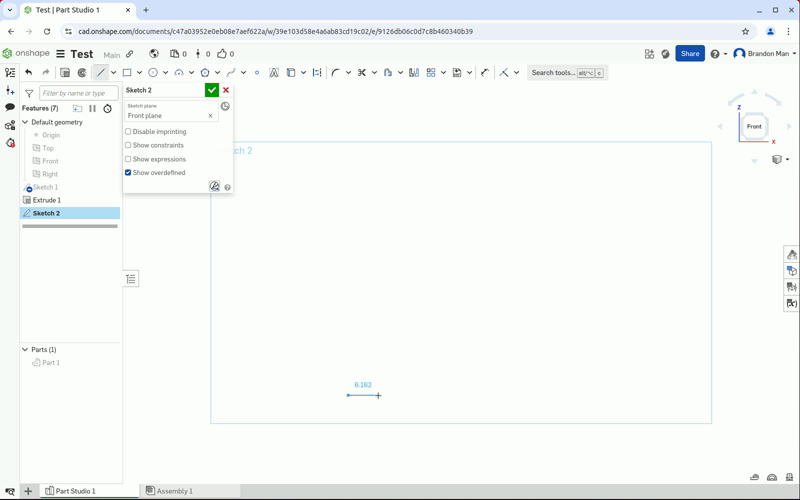
mouse_move(404, 395)
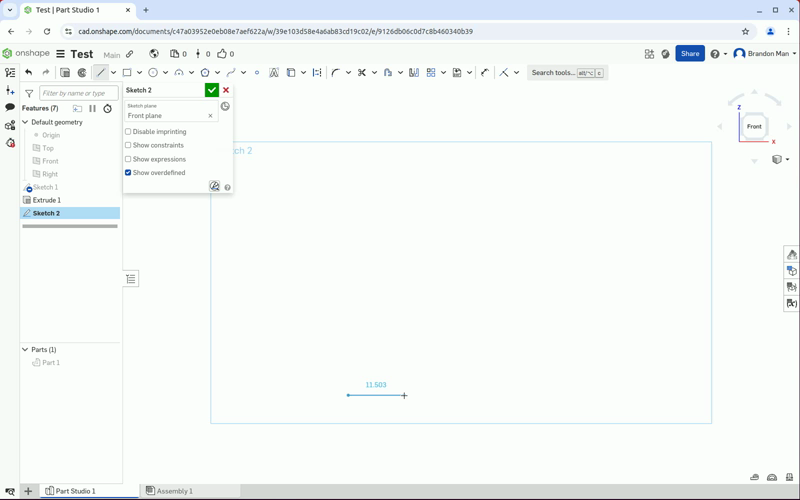
click(404, 395)
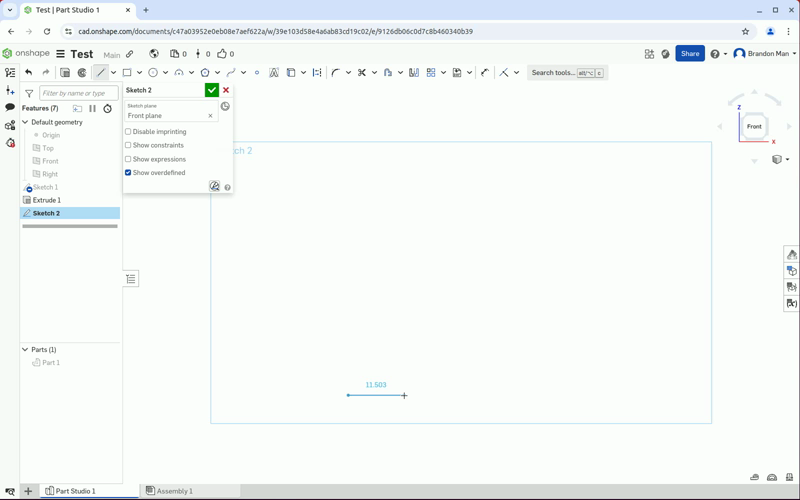
key_up(shift)
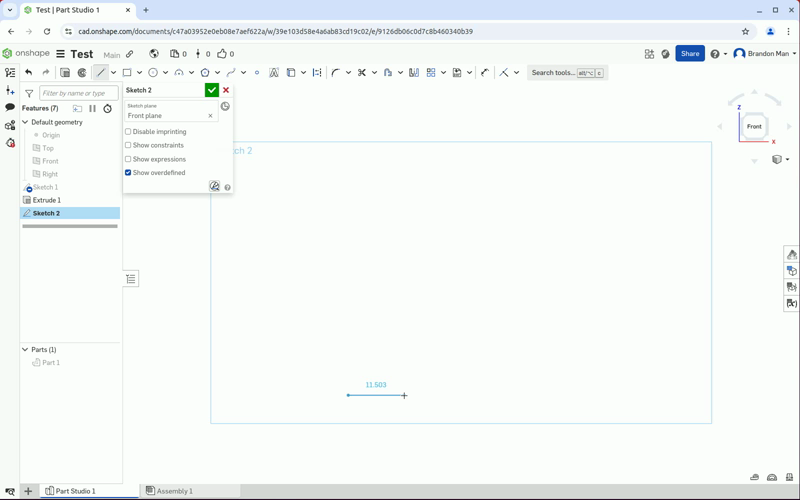
key_down(shift)
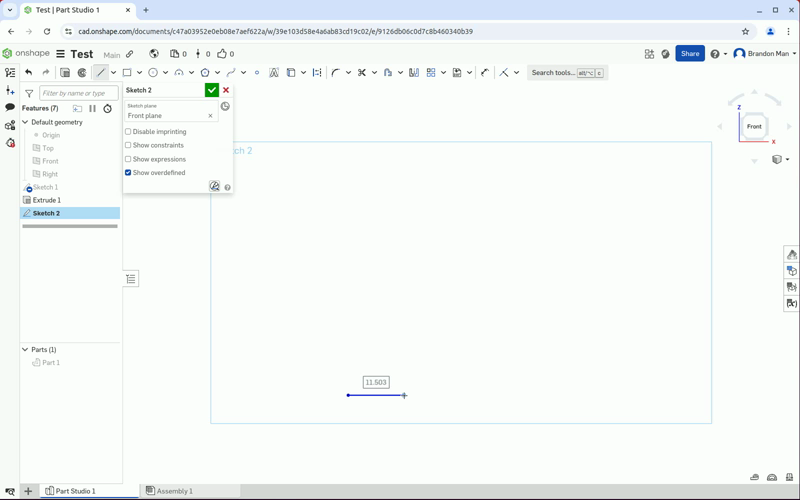
mouse_move(404, 255)
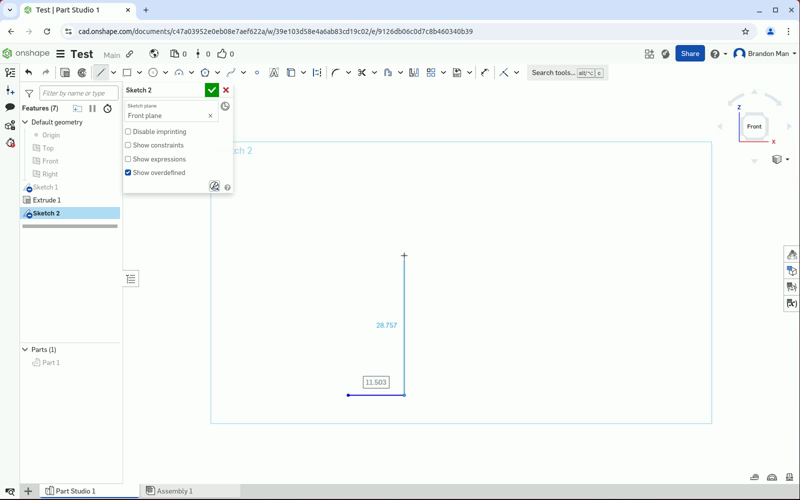
click(404, 255)
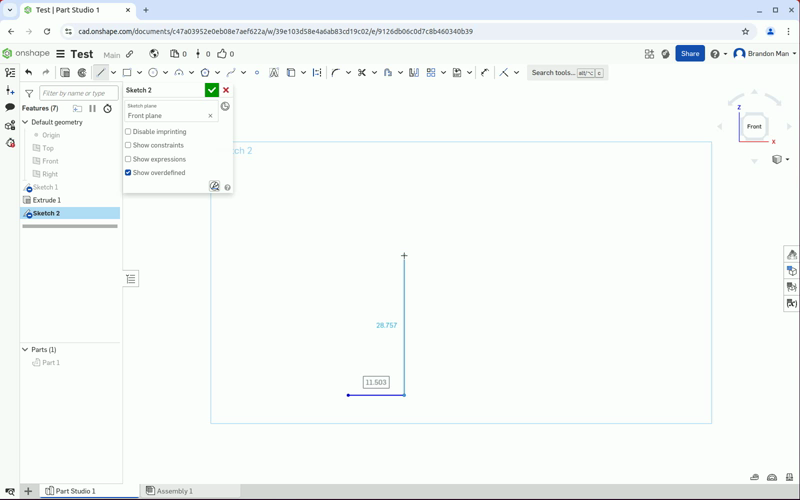
key_up(shift)
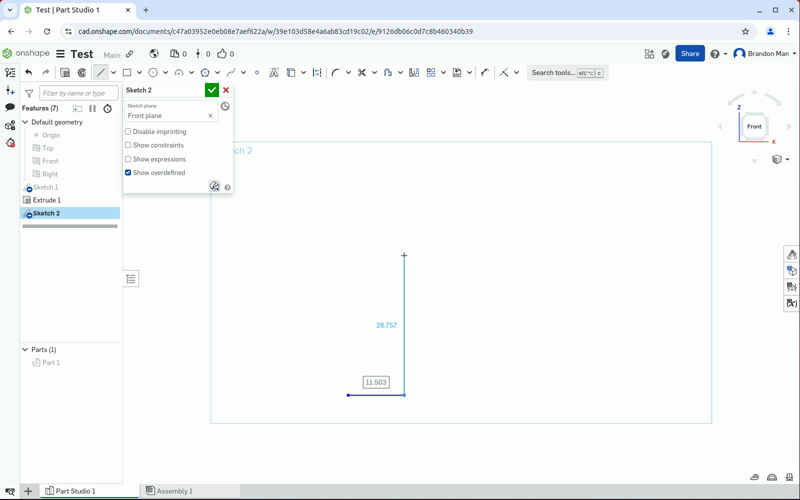
key_down(shift)
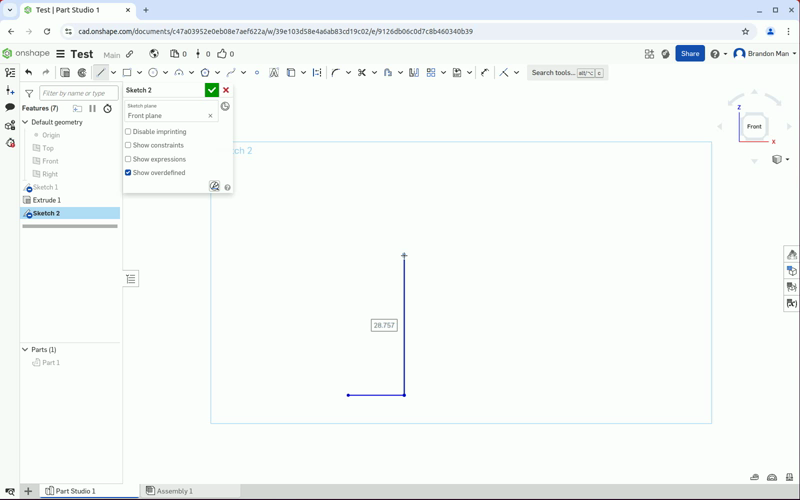
mouse_move(434, 255)
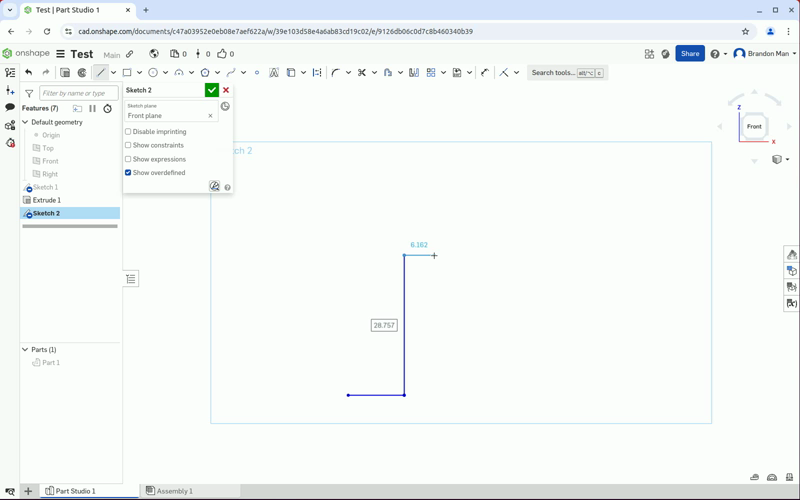
mouse_move(348, 255)
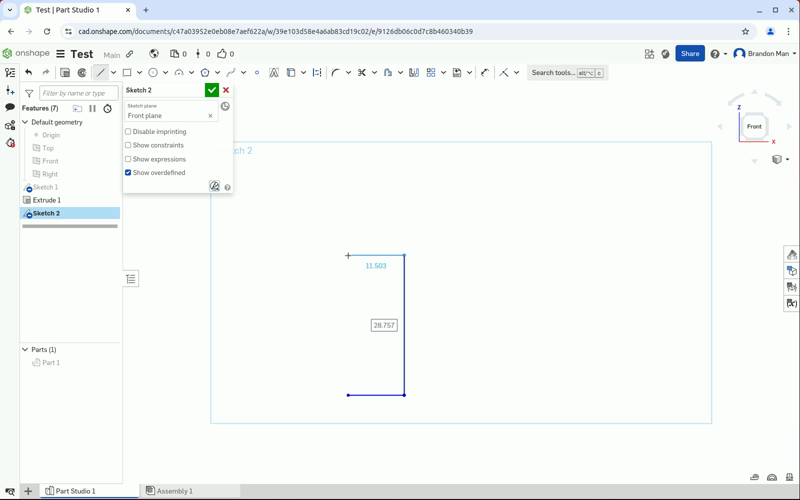
click(348, 255)
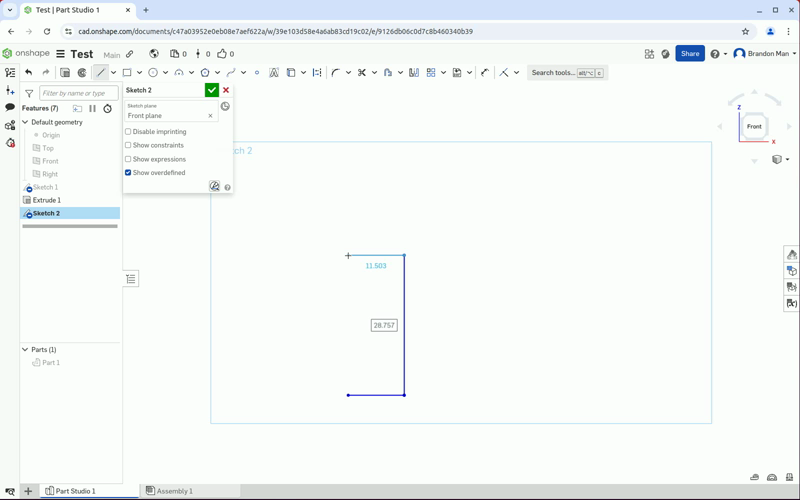
key_up(shift)
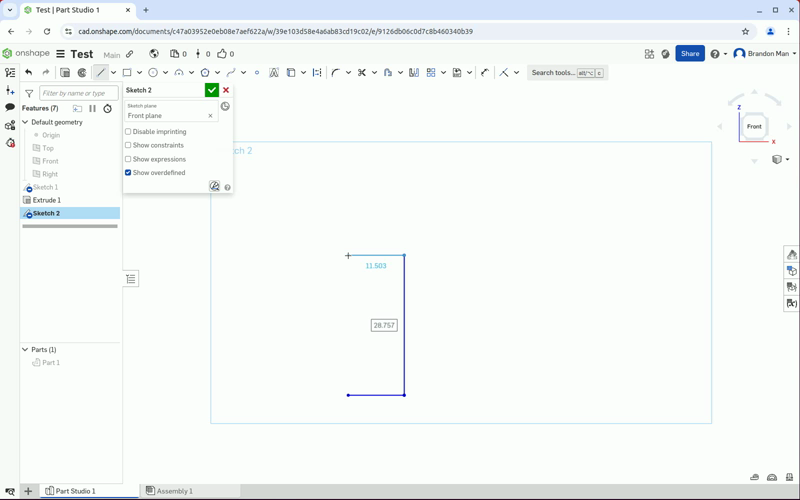
key_down(shift)
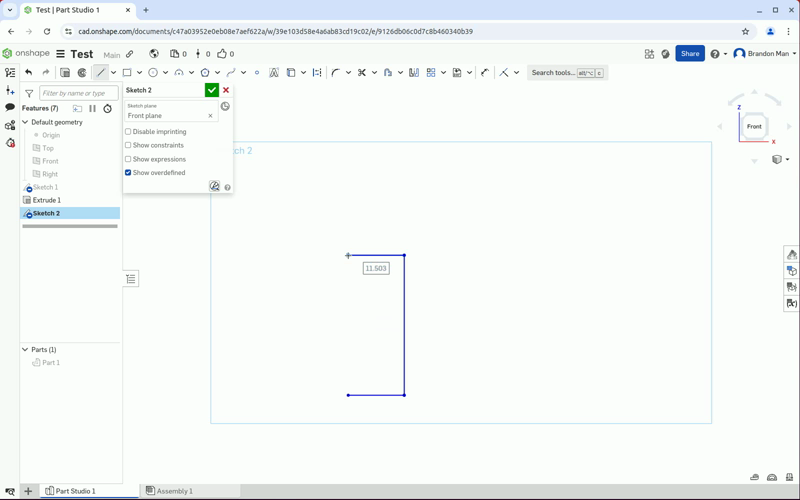
mouse_move(348, 395)
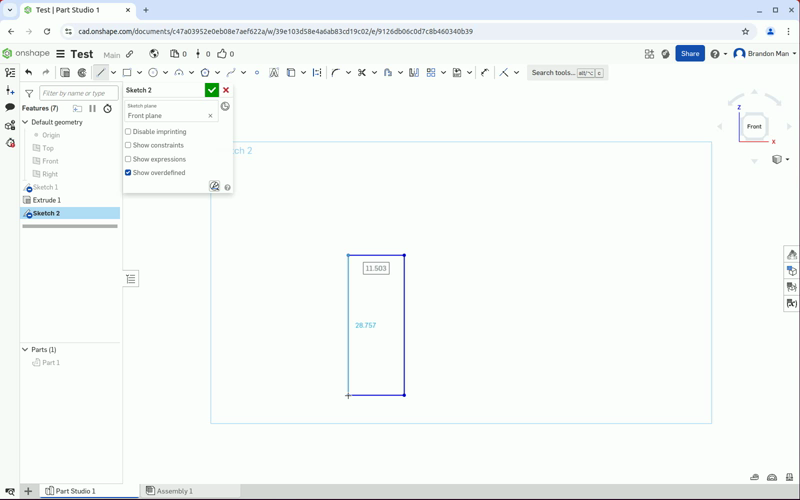
key_up(shift)
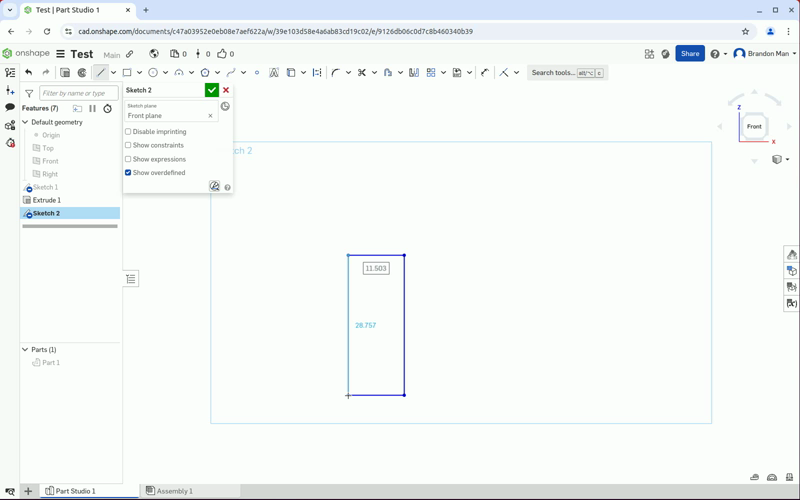
click(348, 395)
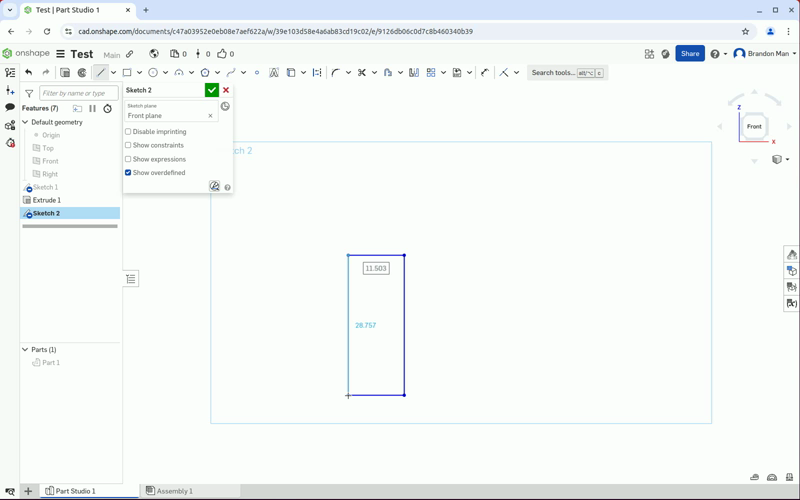
key(esc)
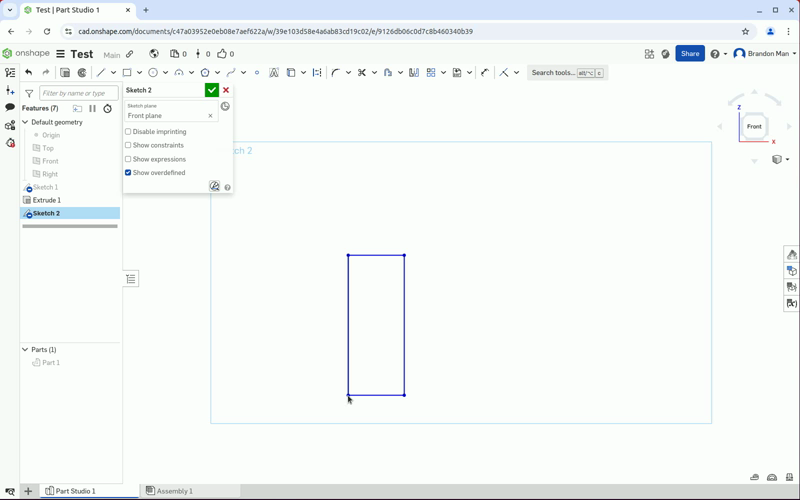
mouse_move(395, 312)
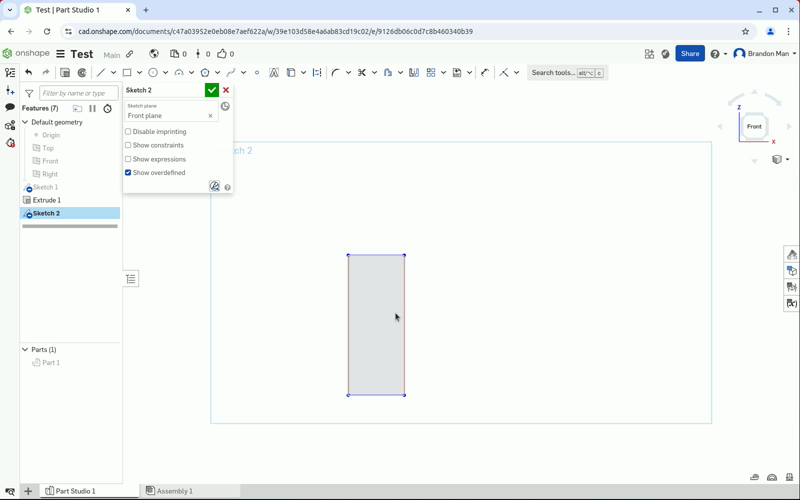
click(395, 312)
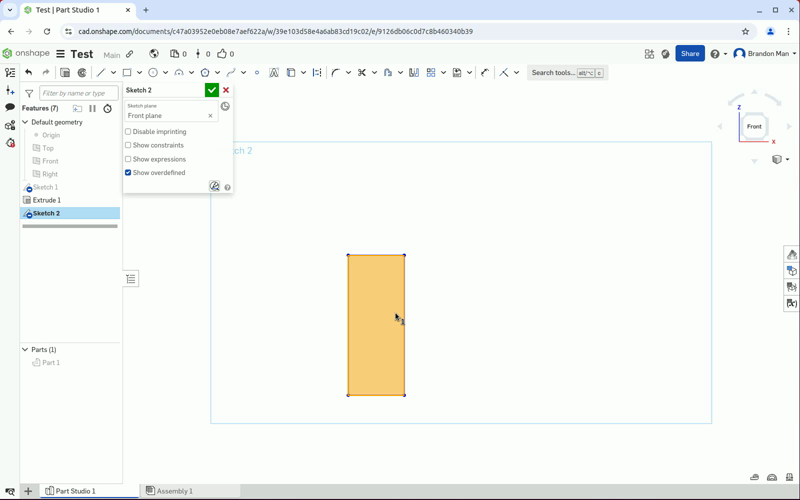
mouse_move(73, 352)
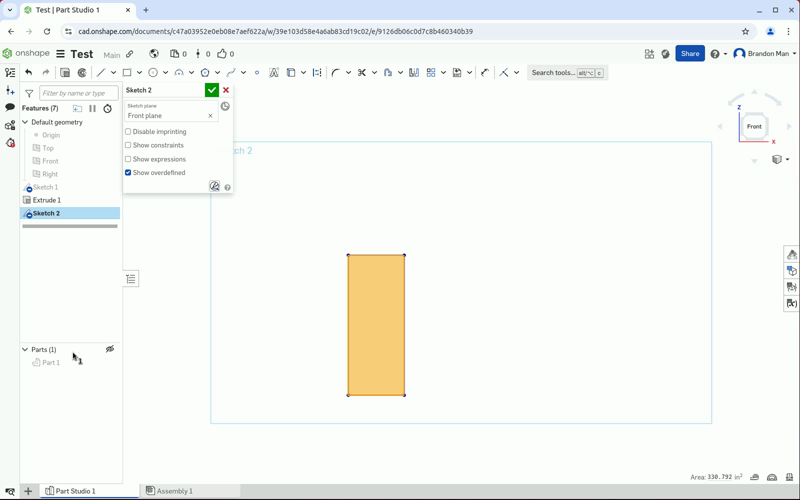
key(shift+y)
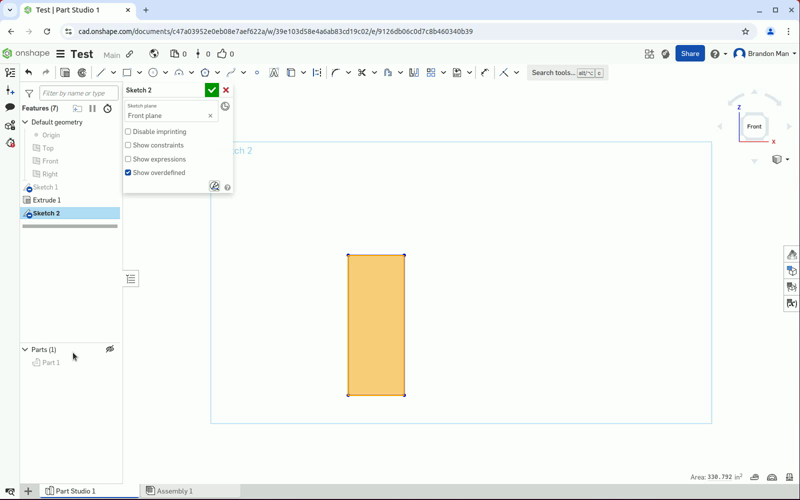
key(shift+e)
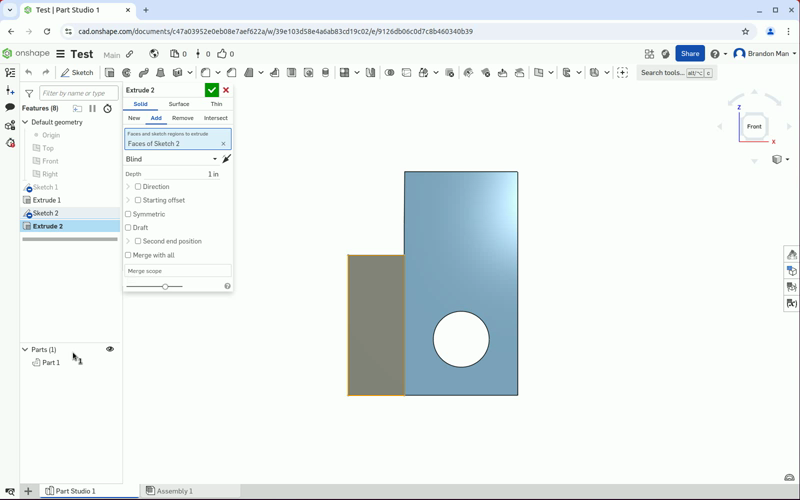
mouse_move(143, 106)
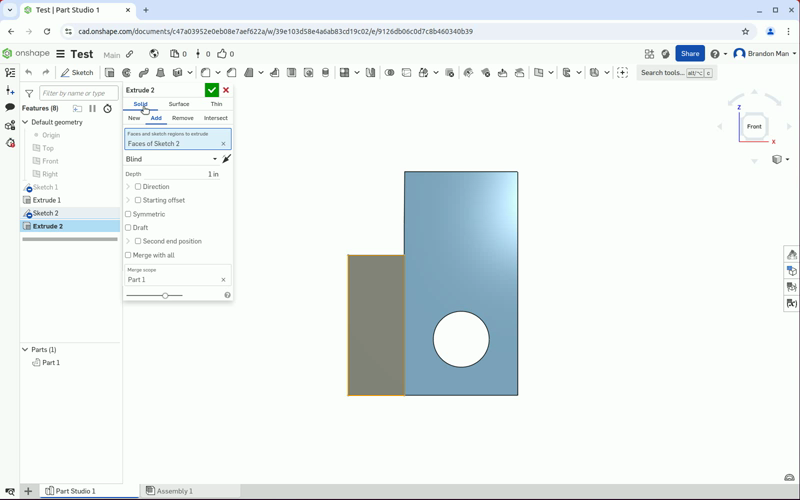
click(143, 106)
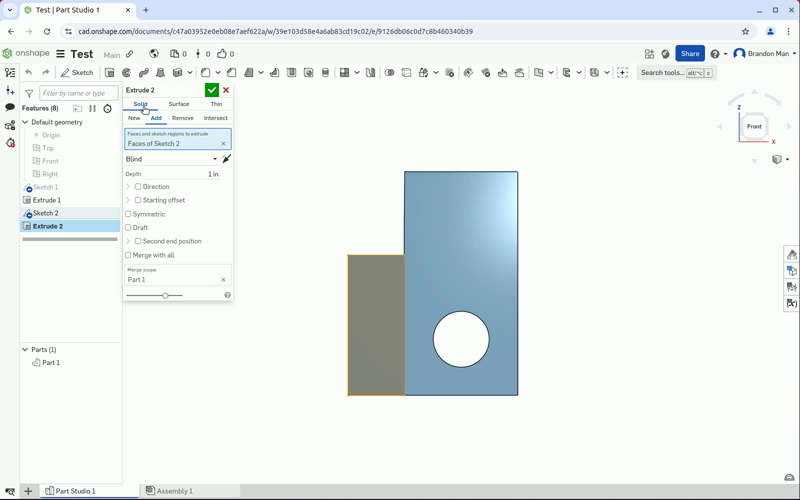
mouse_move(137, 120)
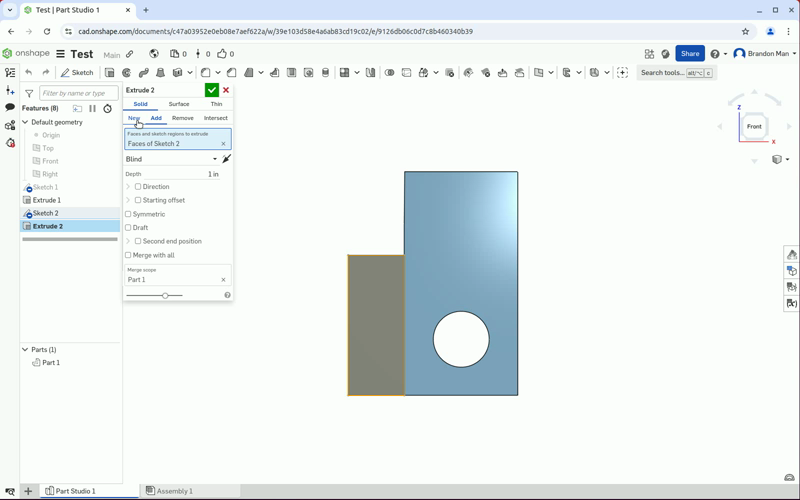
click(137, 120)
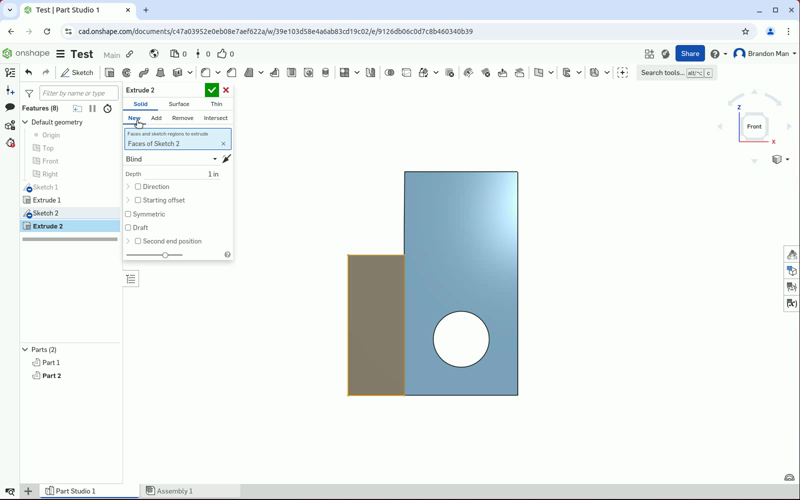
key(tab, 4)
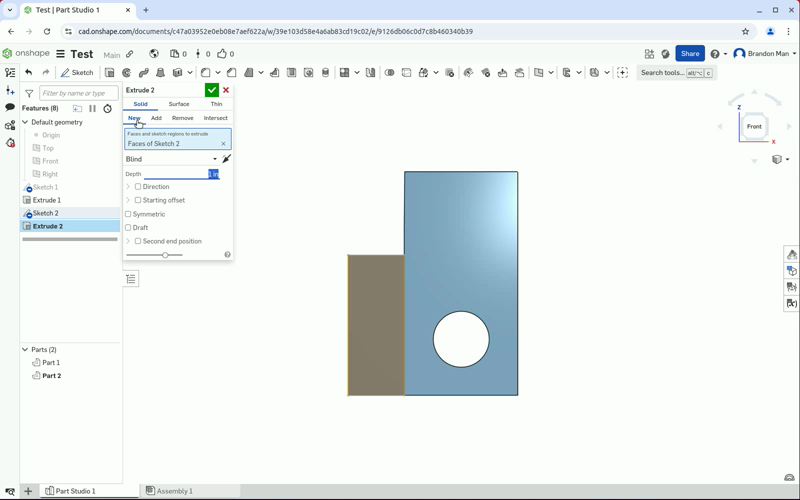
text(23.108)
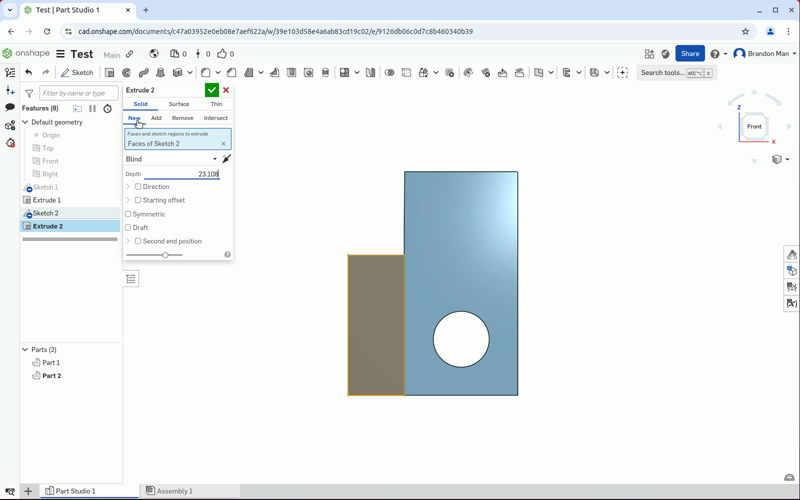
key(enter)
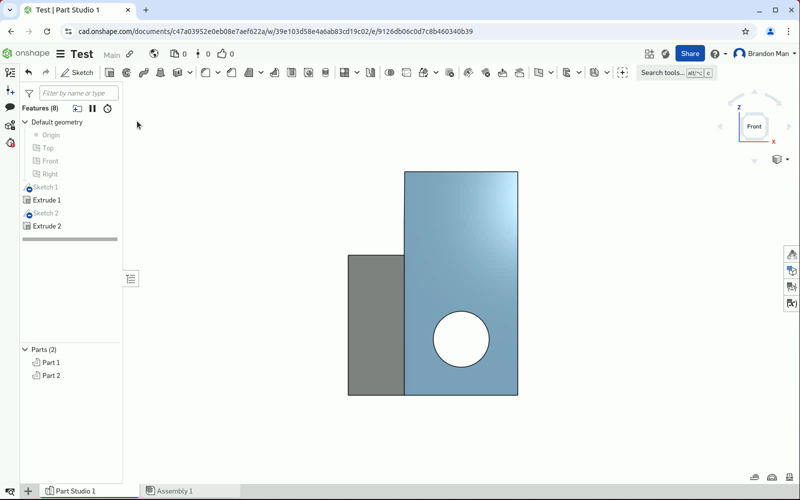
key(shift+h)
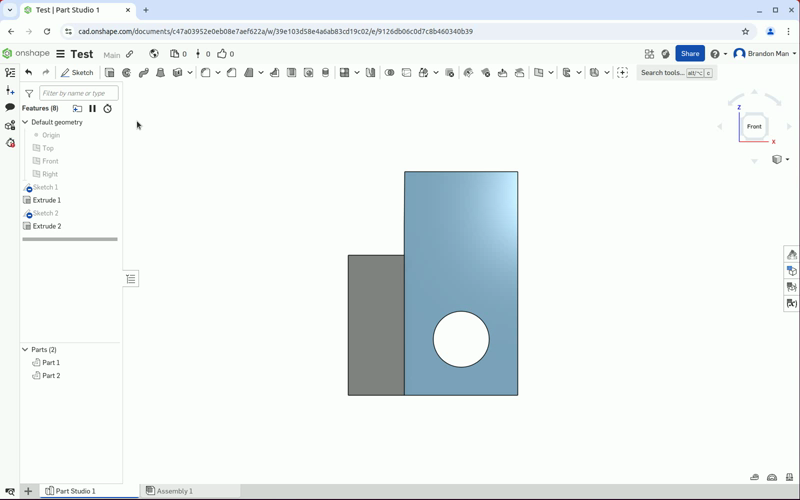
key(shift+h)
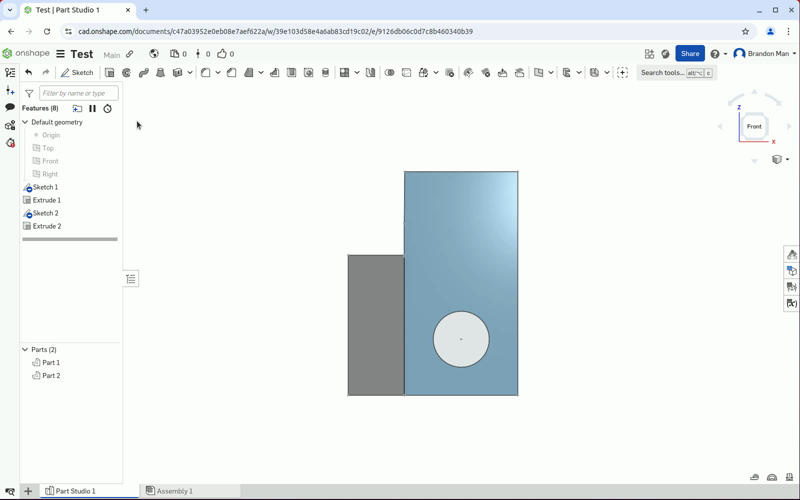
key(shift+7)
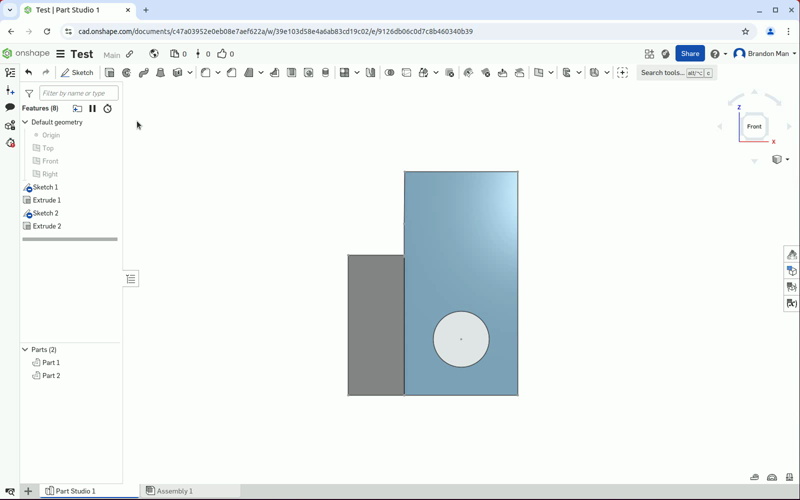
key(left, 2)
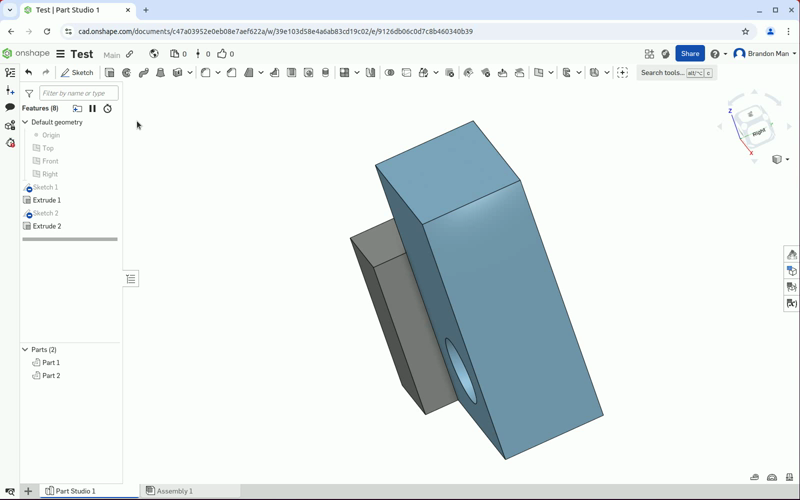
key(down, 2)
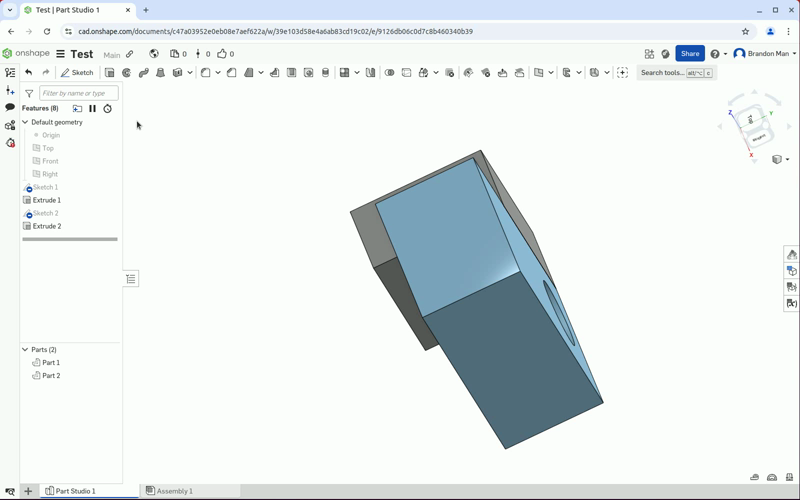
key(up, 2)
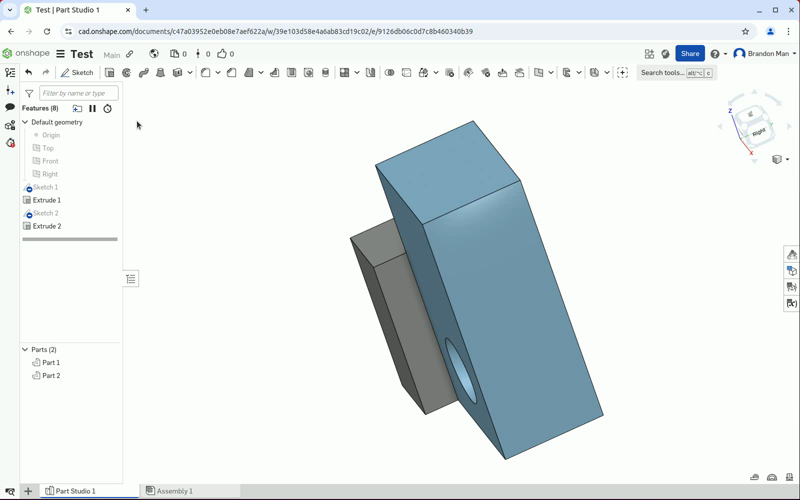
key(right, 2)
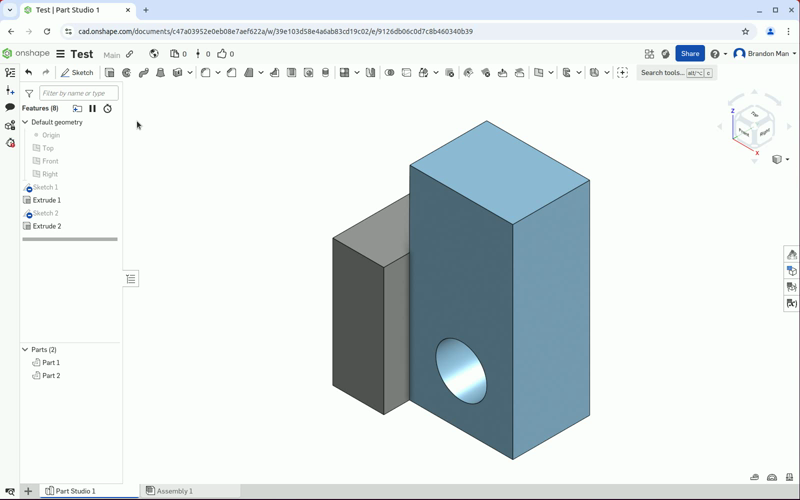
mouse_move(73, 189)
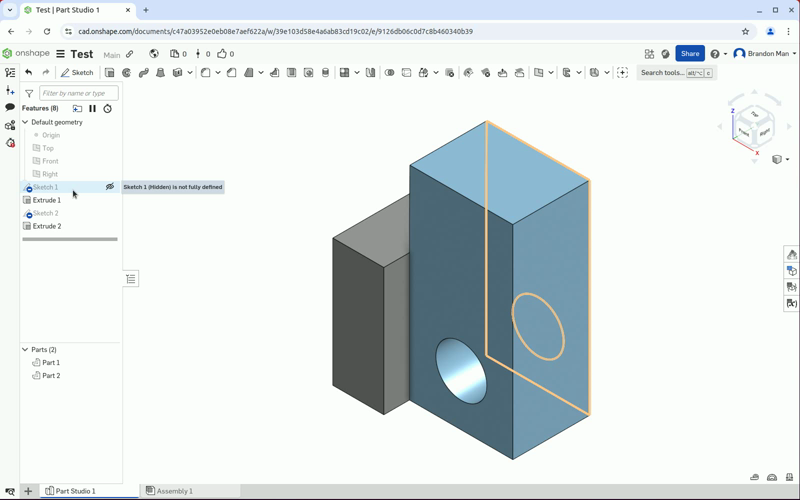
click(73, 189)